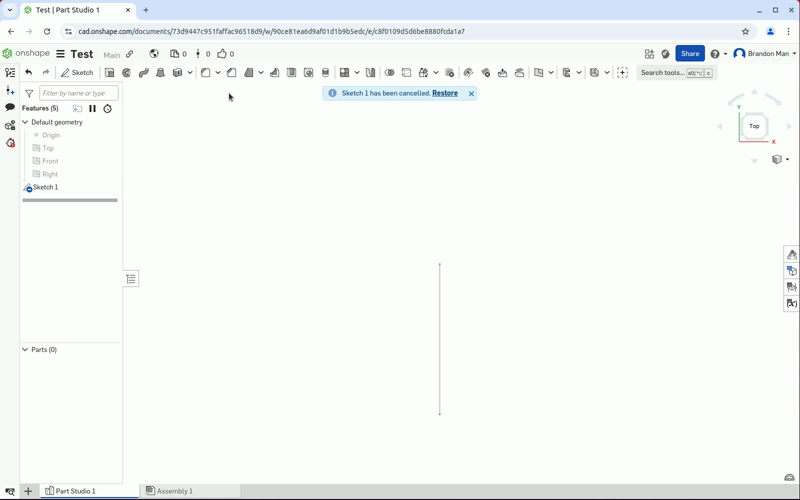
key(shift+h)
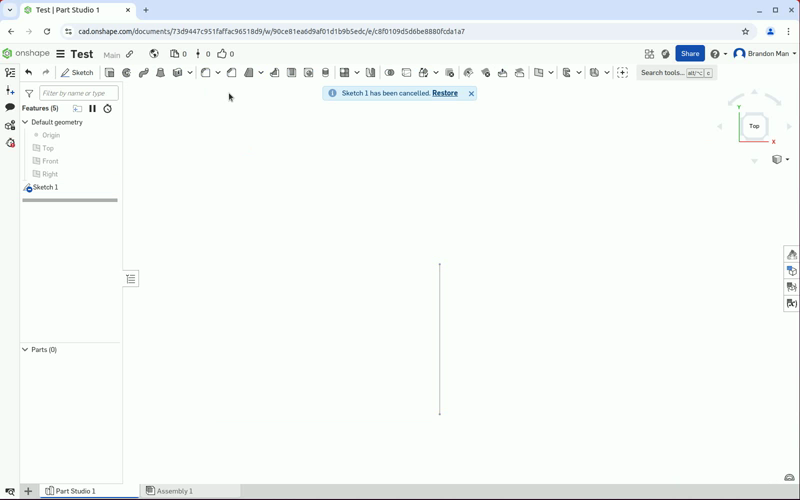
key(shift+s)
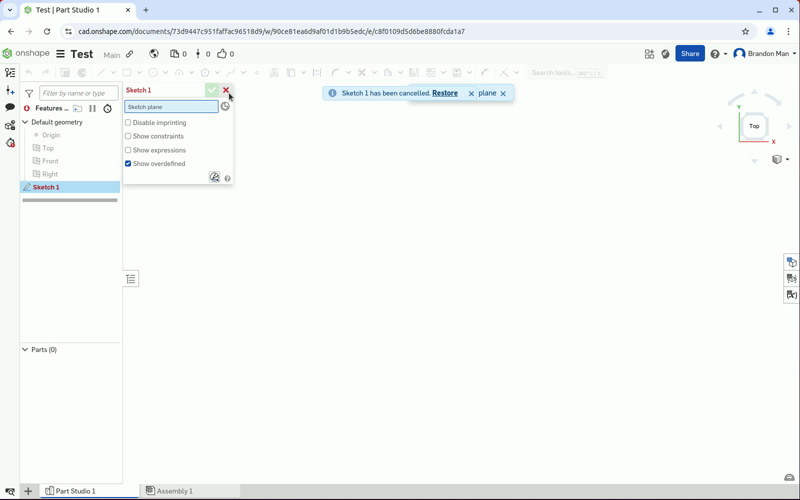
mouse_move(73, 150)
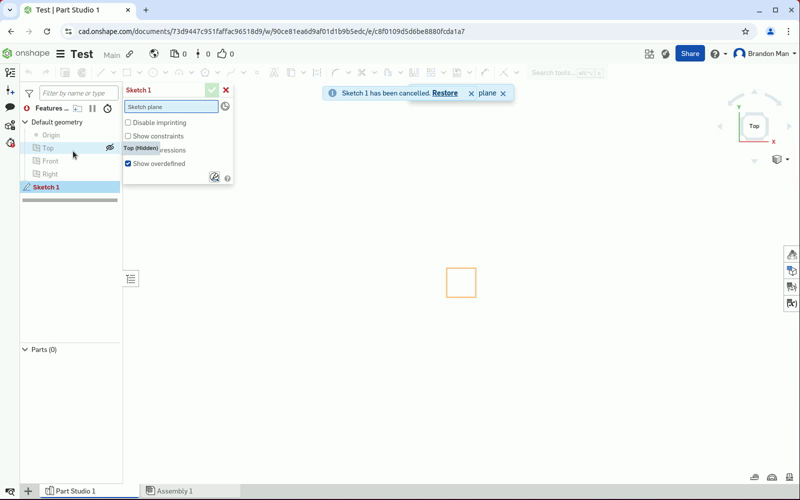
click(73, 150)
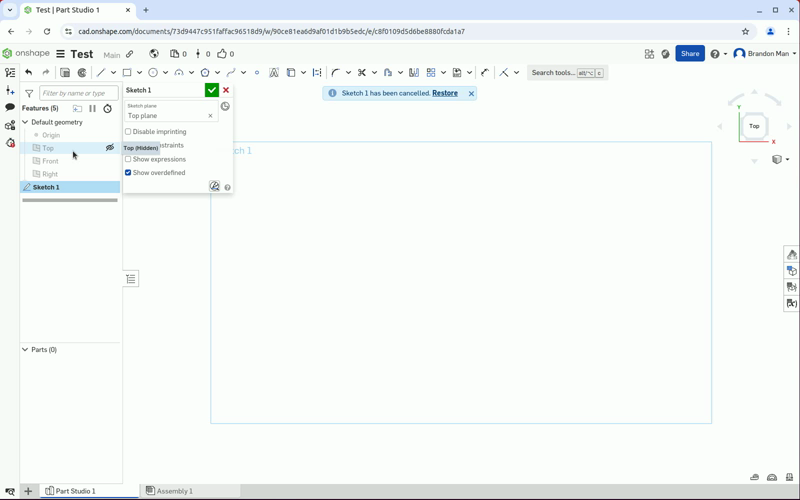
mouse_move(73, 352)
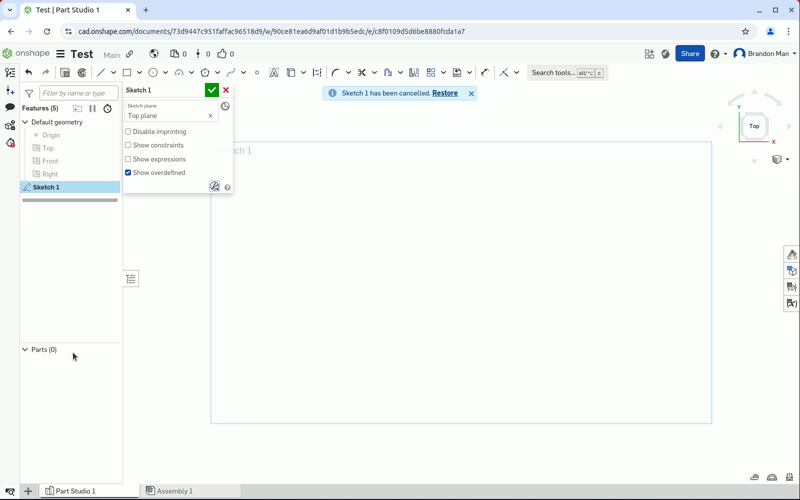
key(y)
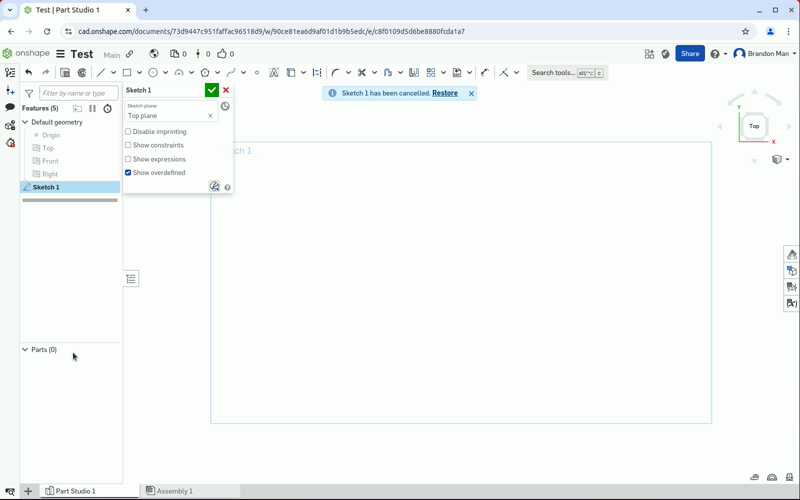
key(l)
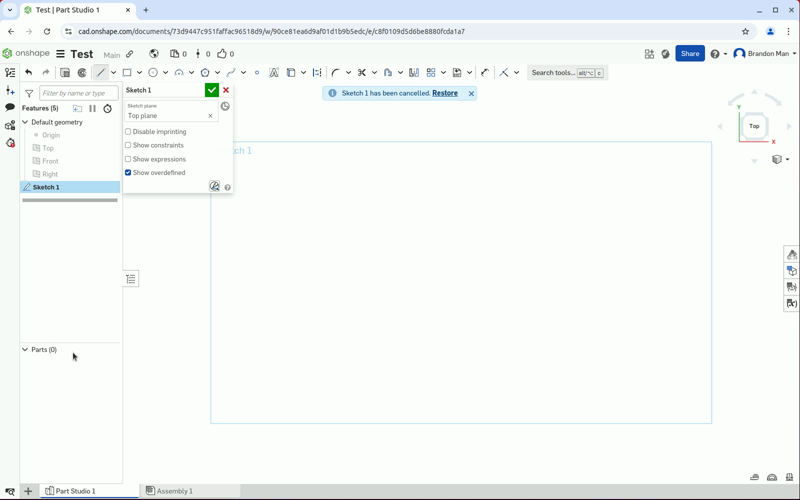
key_down(shift)
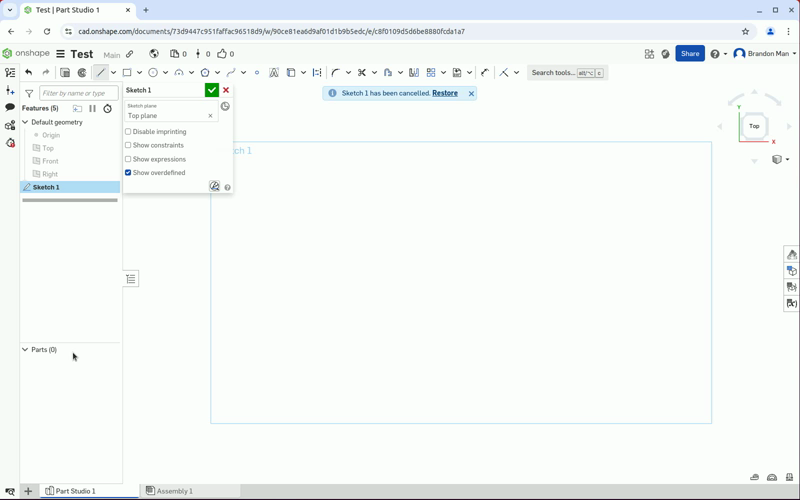
mouse_move(460, 376)
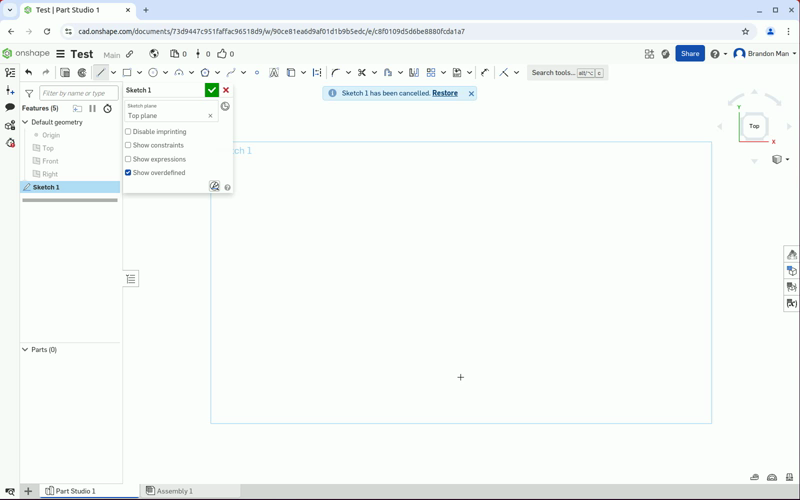
click(460, 376)
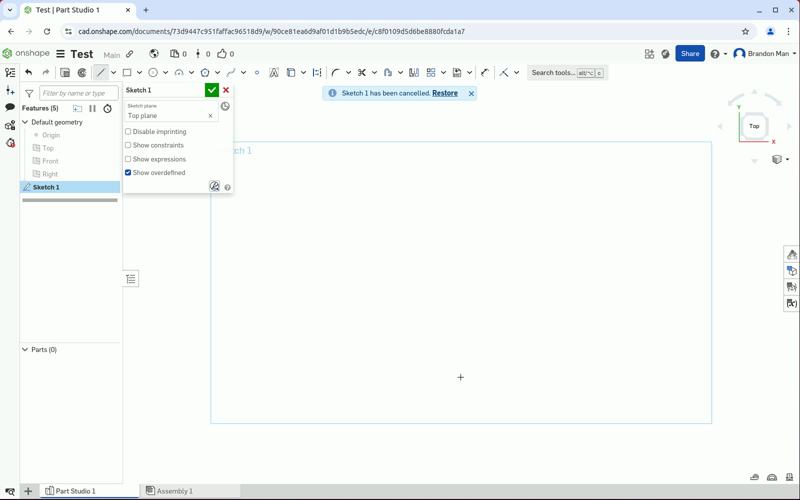
key_up(shift)
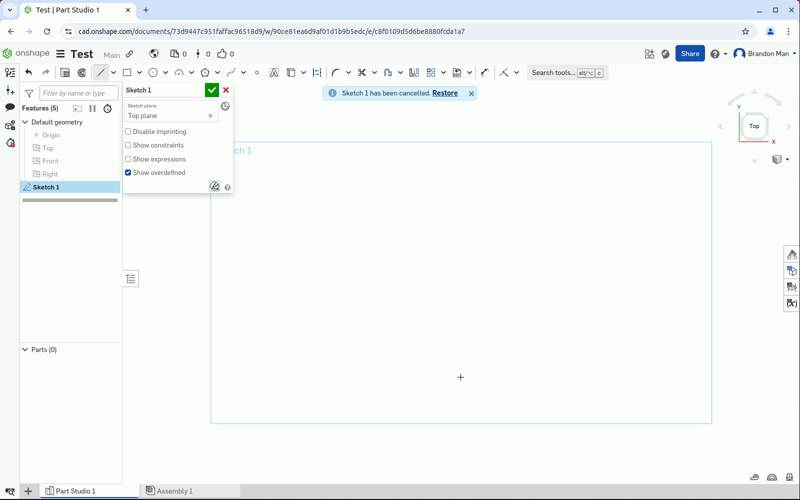
key_down(shift)
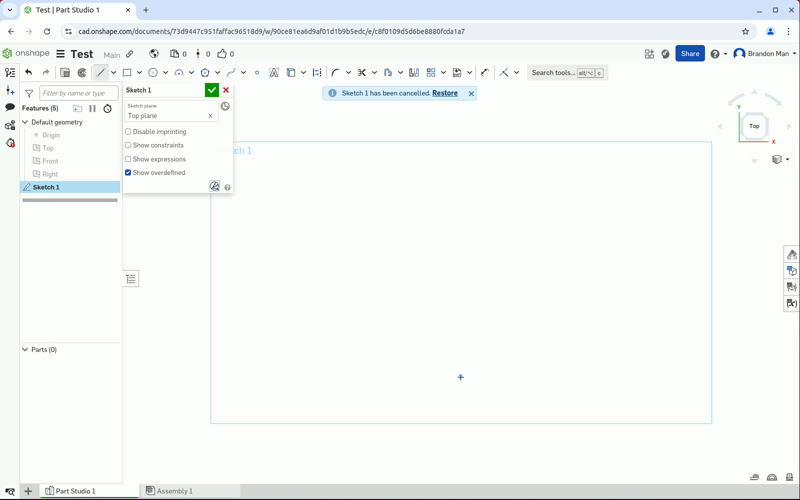
mouse_move(490, 376)
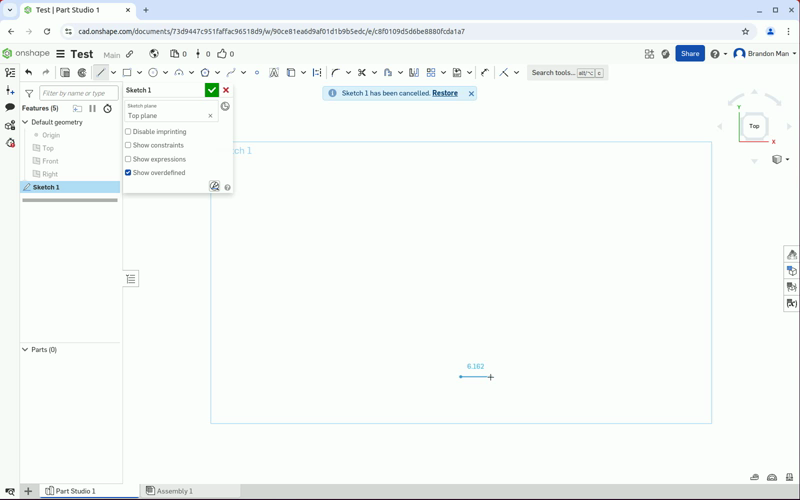
mouse_move(498, 363)
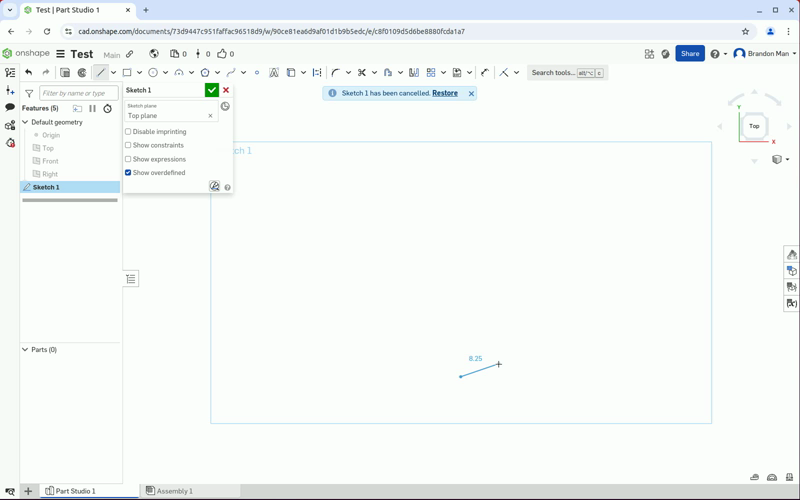
click(498, 363)
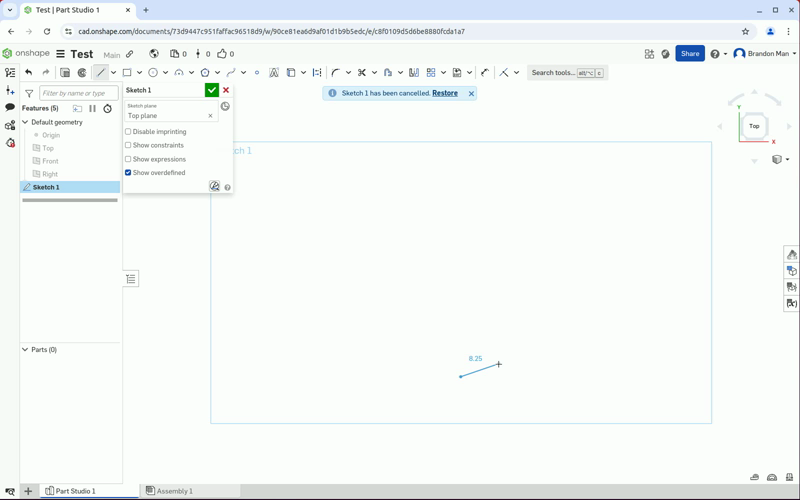
key_up(shift)
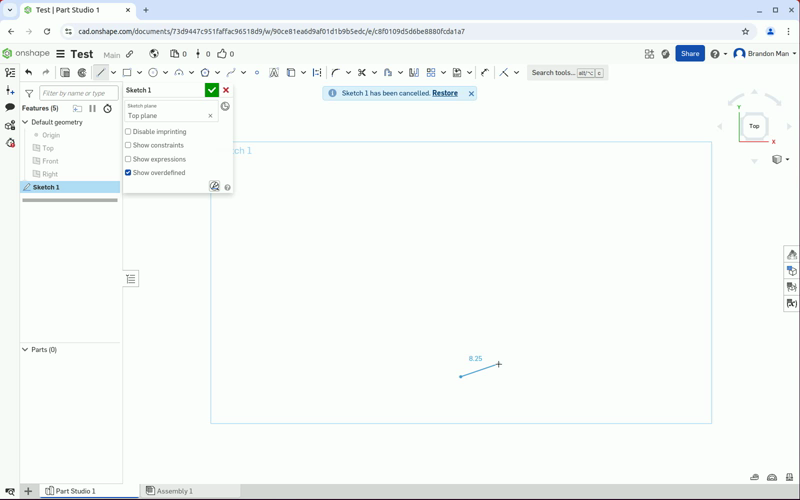
key_down(shift)
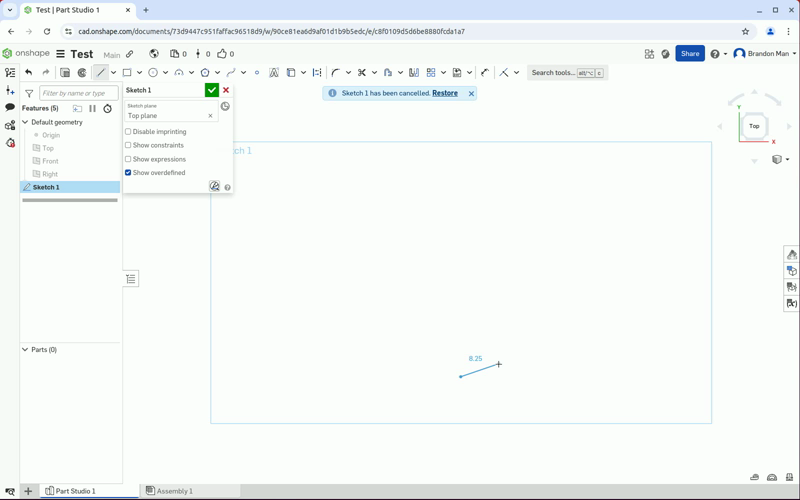
mouse_move(498, 300)
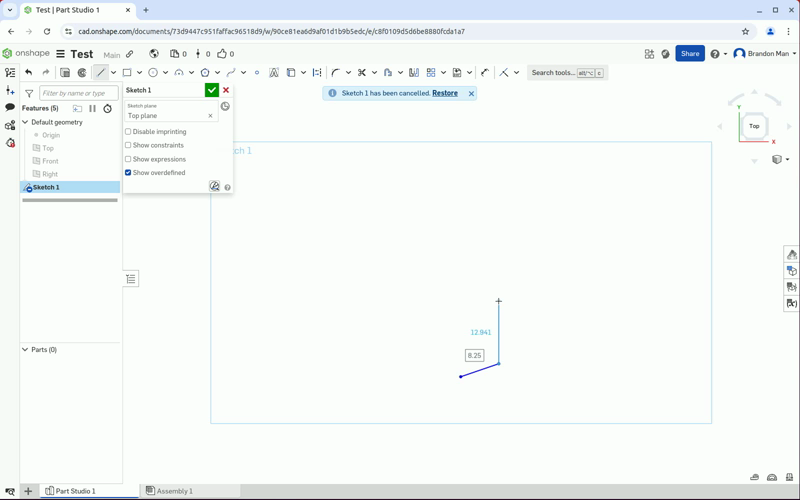
click(498, 300)
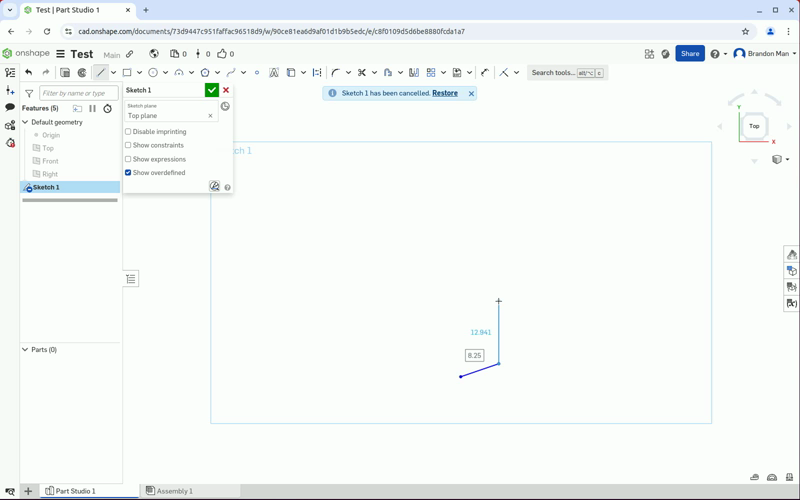
key_up(shift)
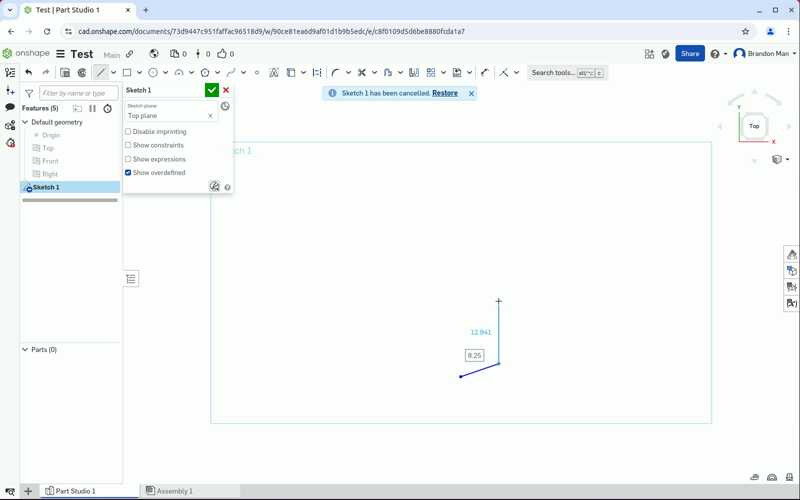
key_down(shift)
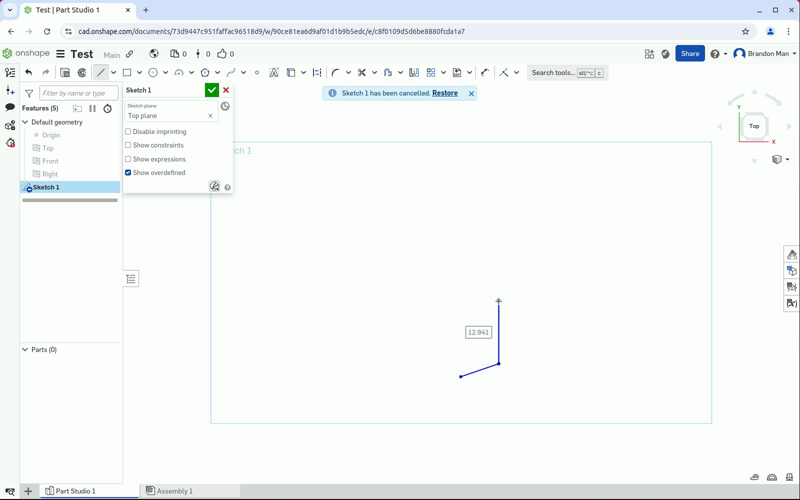
mouse_move(573, 300)
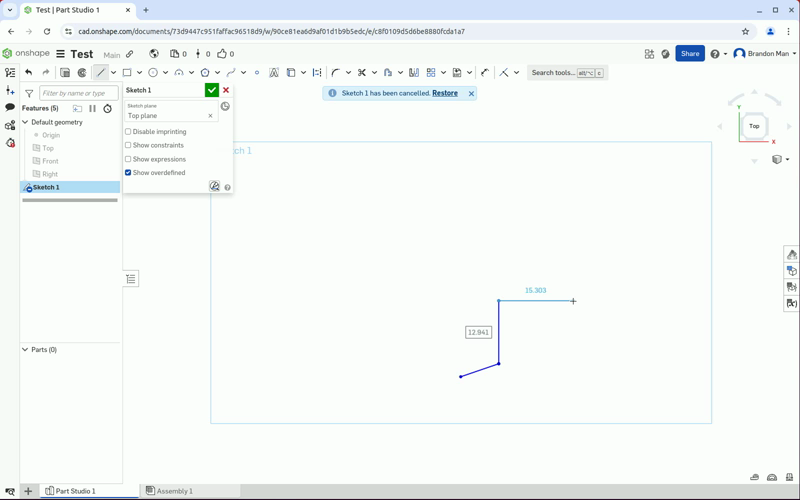
click(573, 300)
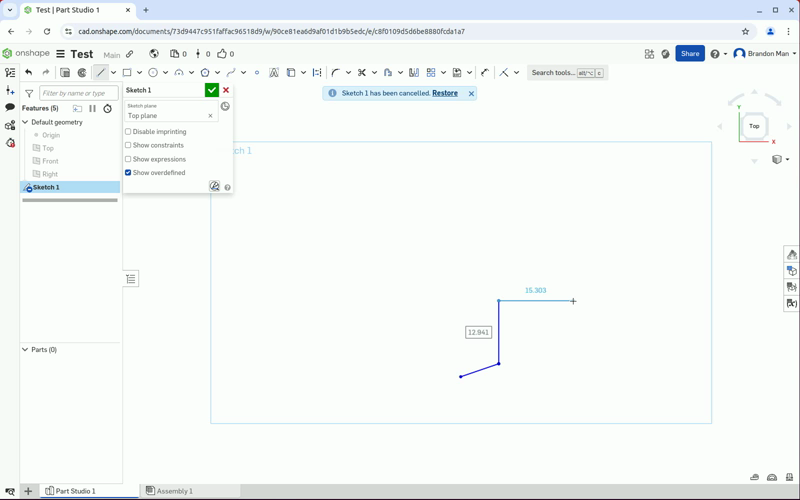
key_up(shift)
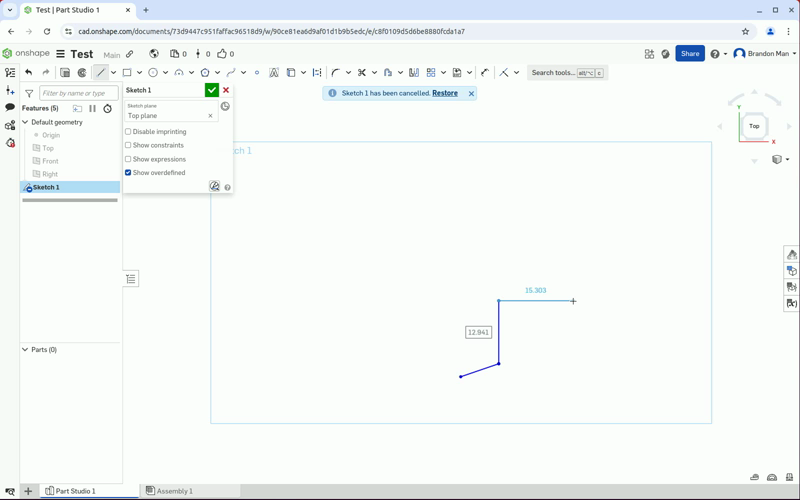
key_down(shift)
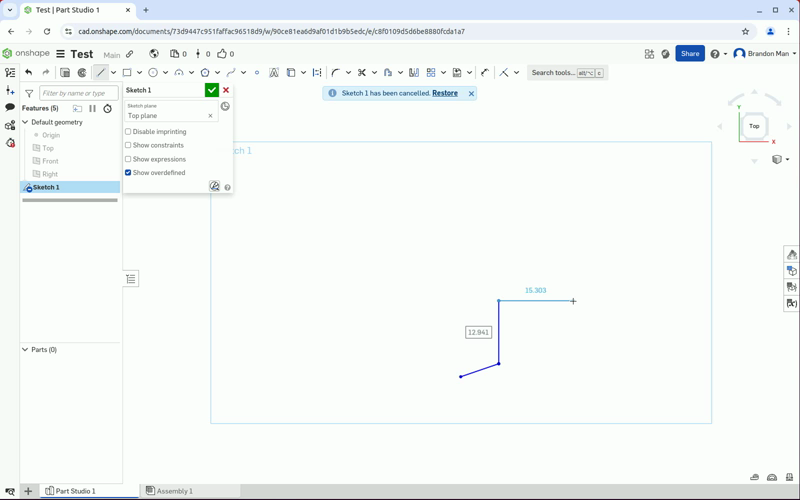
mouse_move(589, 300)
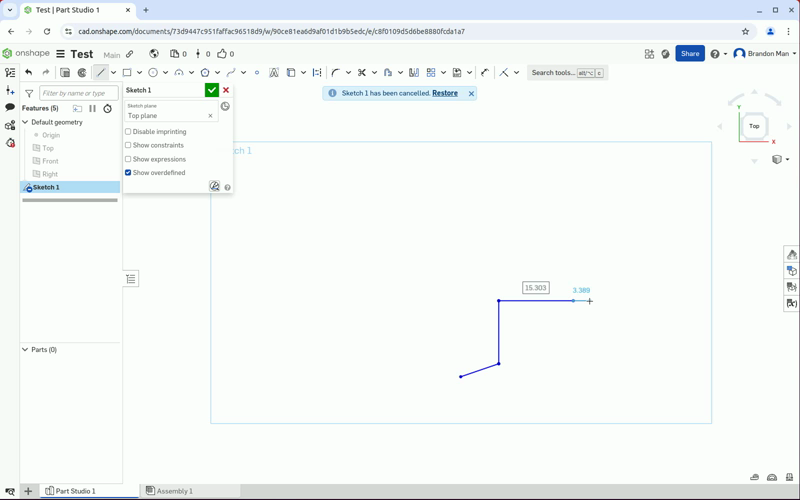
mouse_move(573, 283)
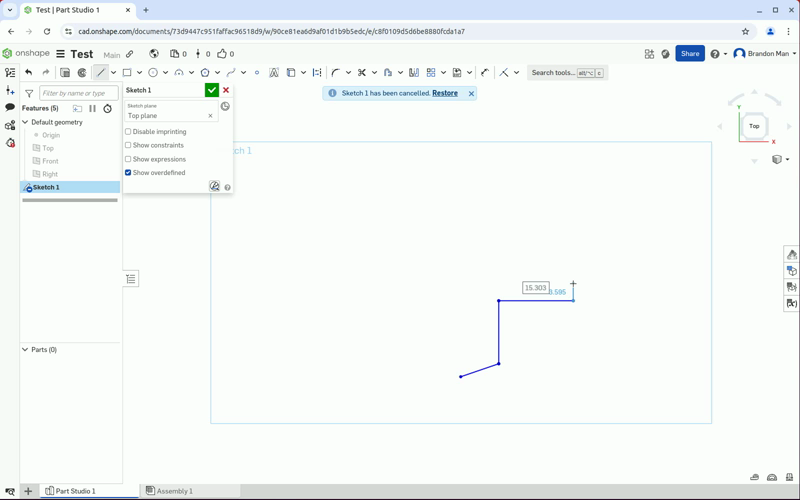
click(573, 283)
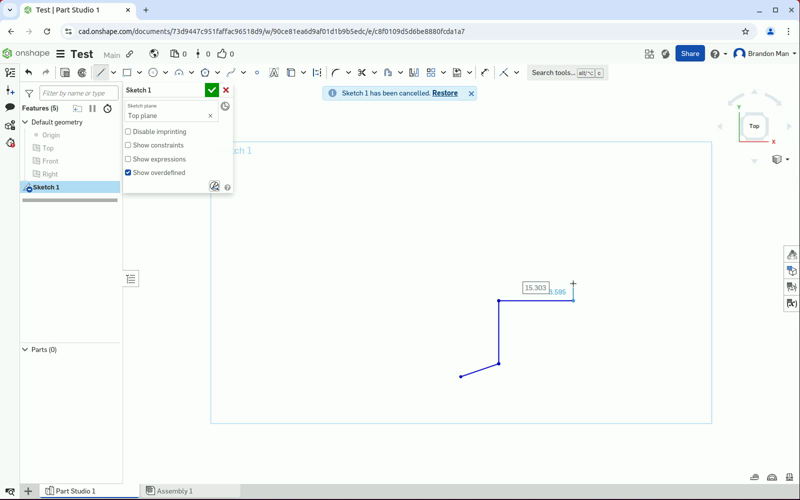
key_up(shift)
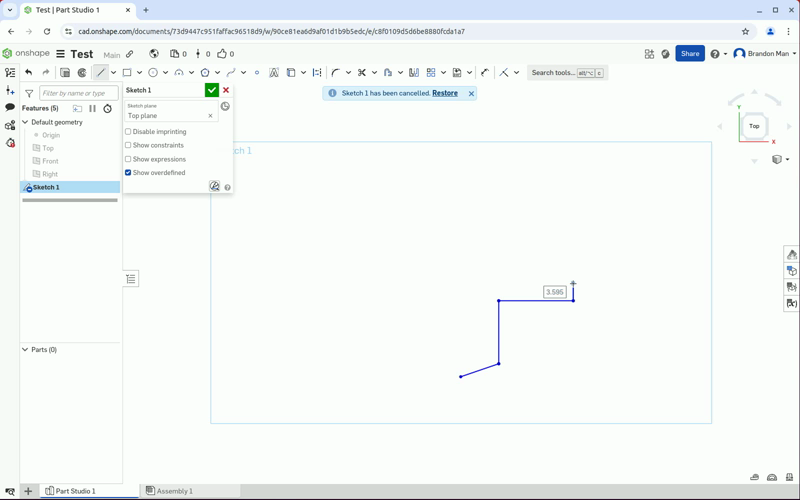
key_down(shift)
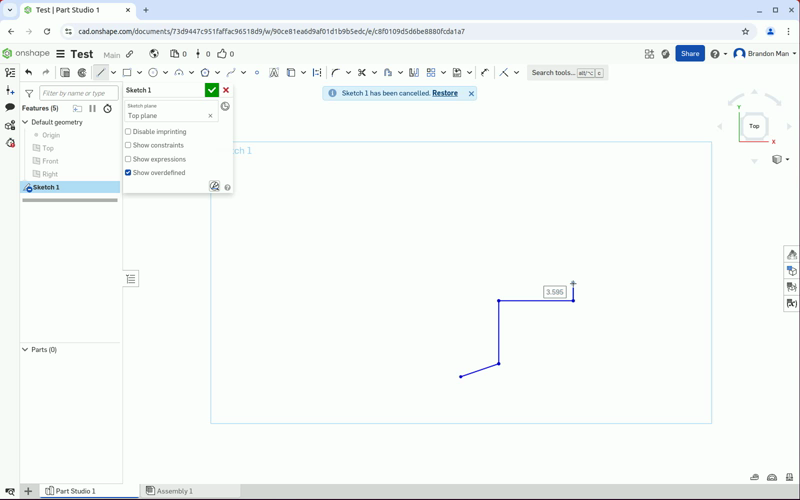
mouse_move(460, 283)
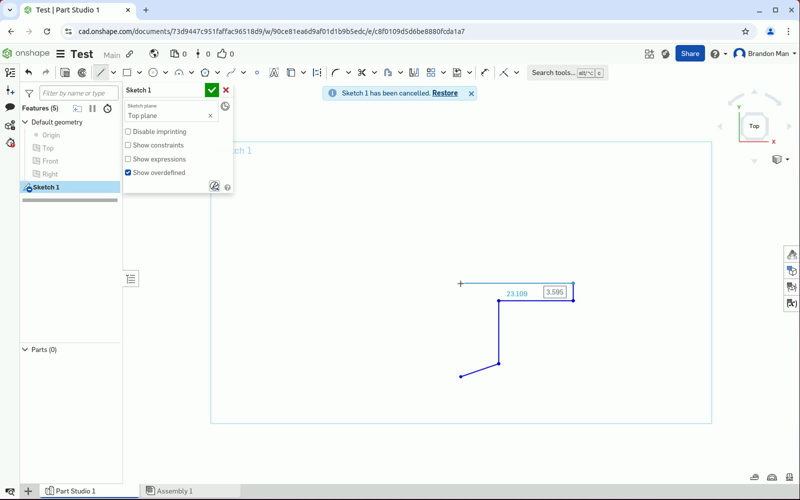
click(460, 283)
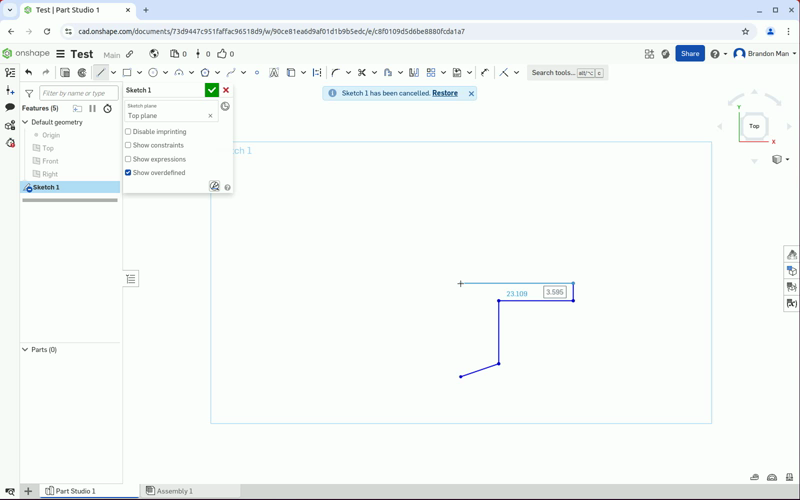
key_up(shift)
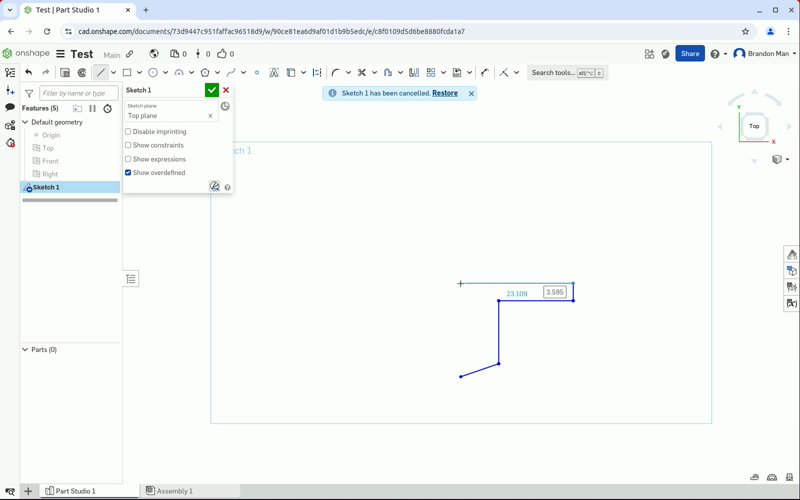
key_down(shift)
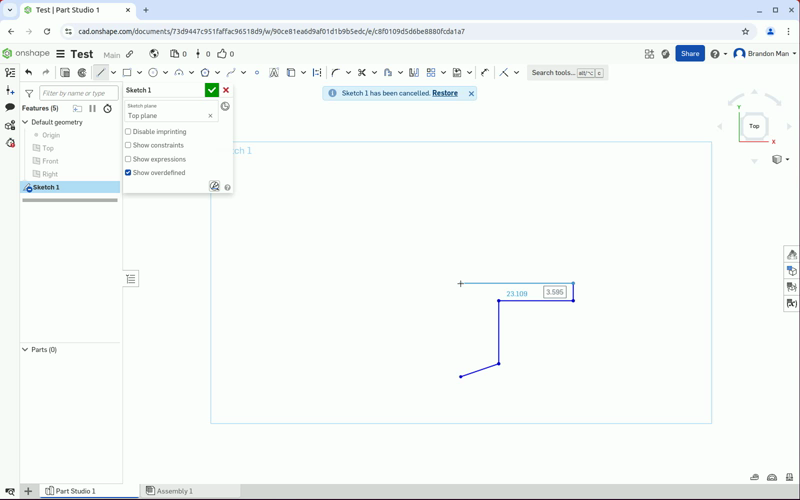
mouse_move(460, 376)
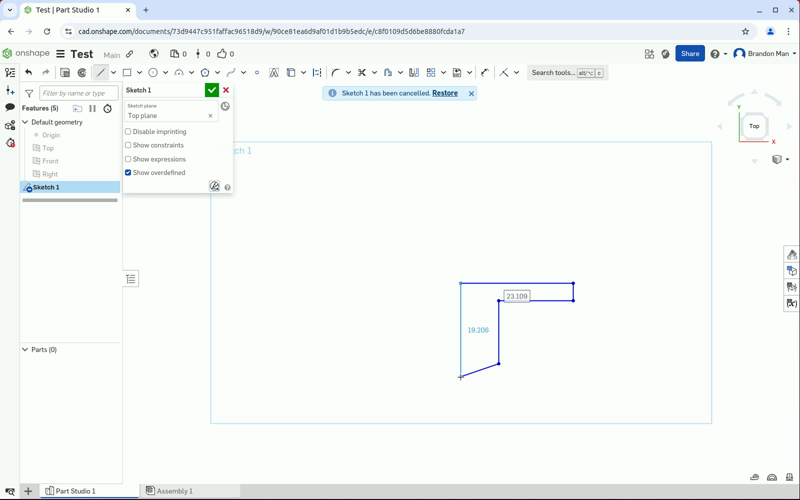
key_up(shift)
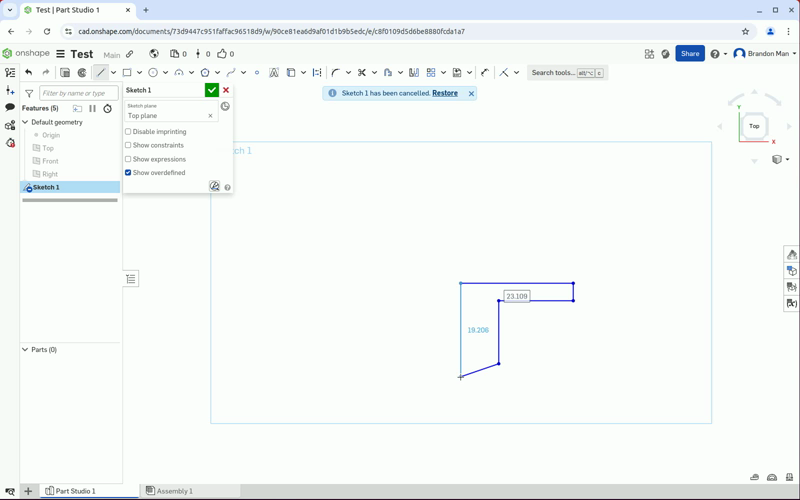
click(460, 376)
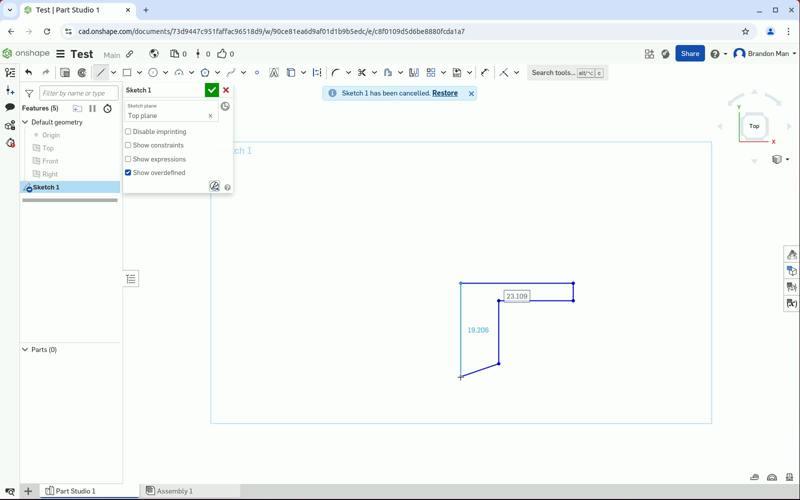
key(esc)
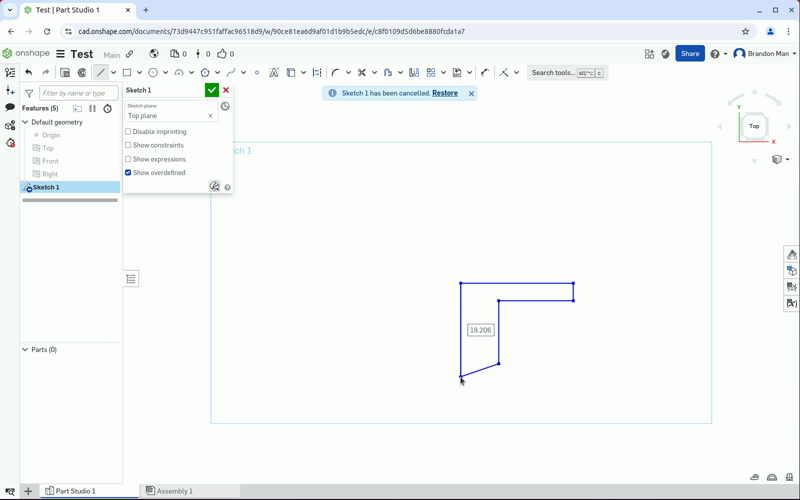
mouse_move(543, 287)
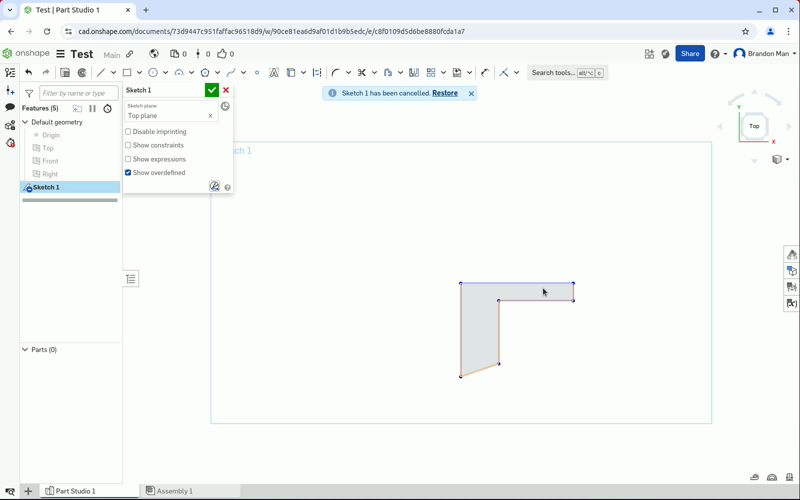
click(543, 287)
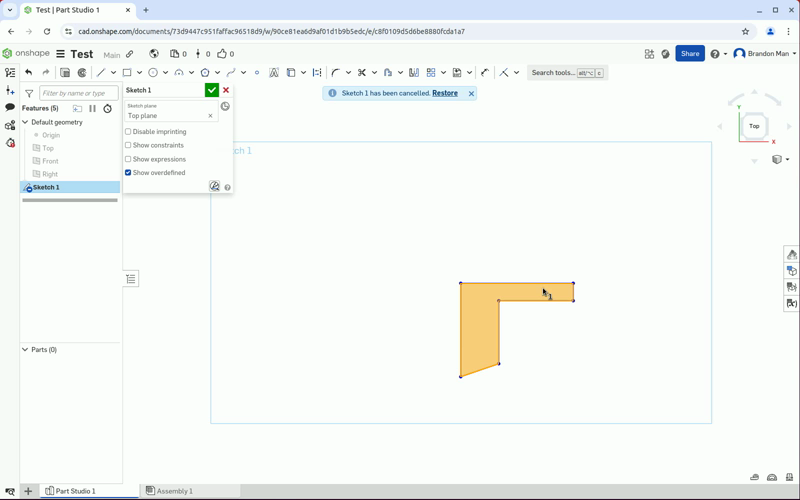
mouse_move(73, 352)
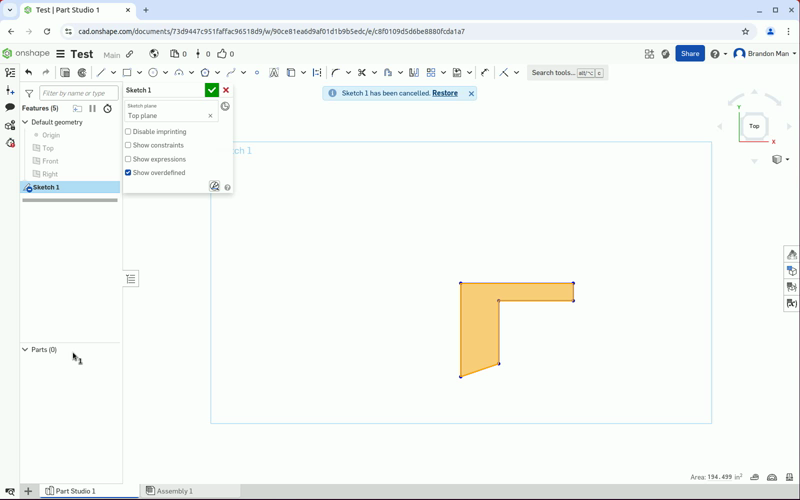
key(shift+y)
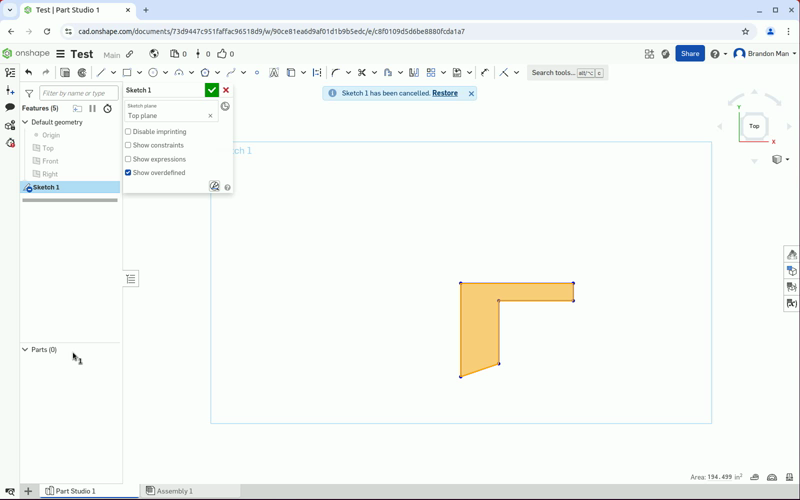
key(shift+e)
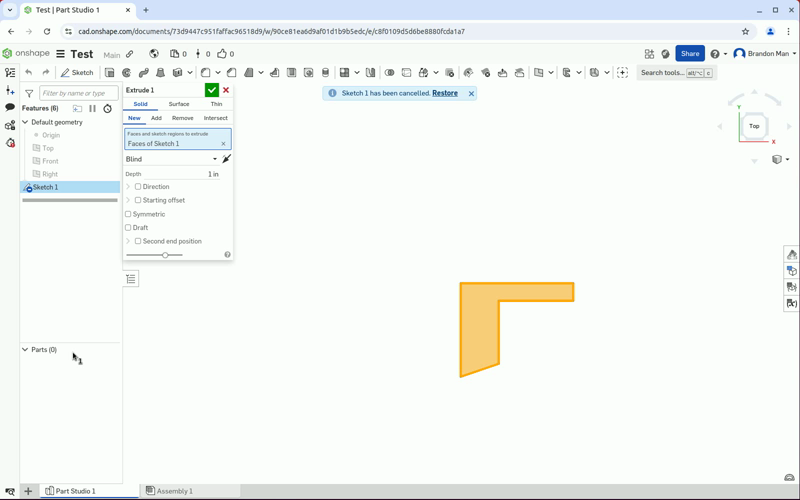
mouse_move(143, 106)
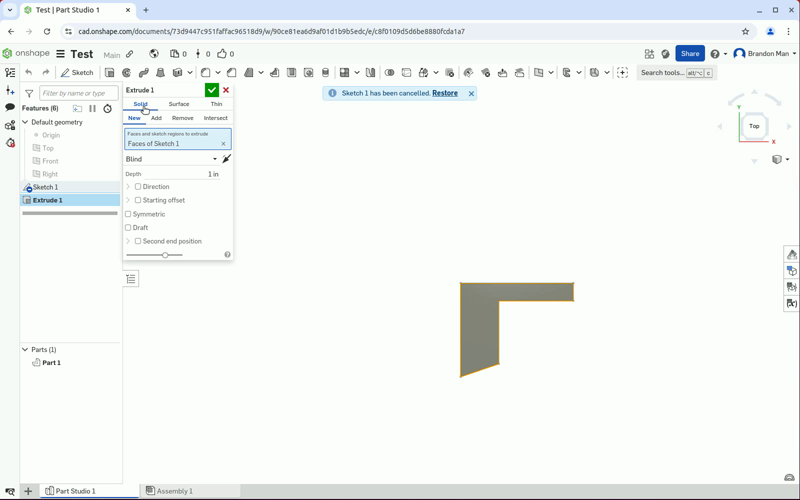
click(143, 106)
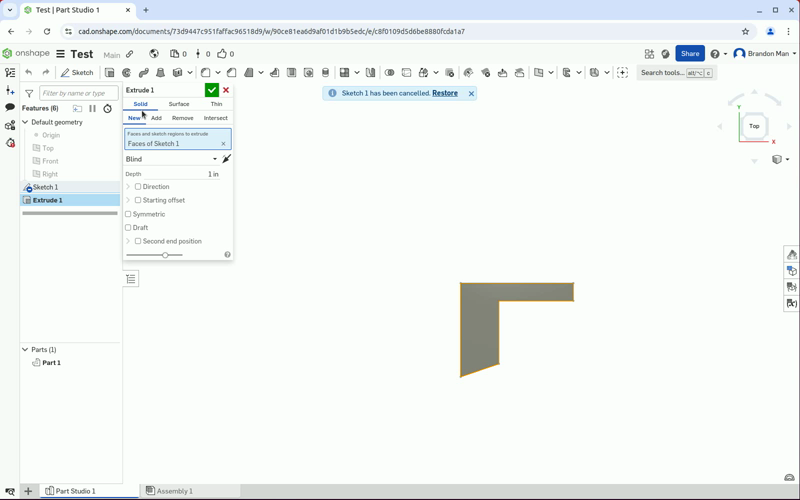
mouse_move(137, 120)
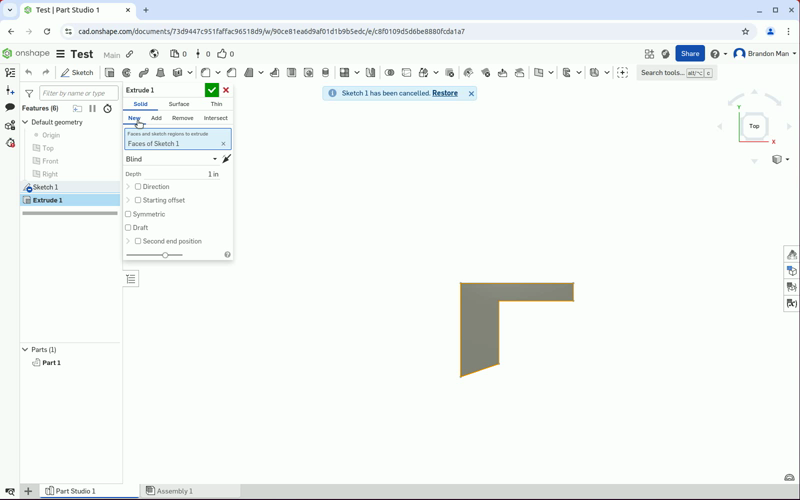
click(137, 120)
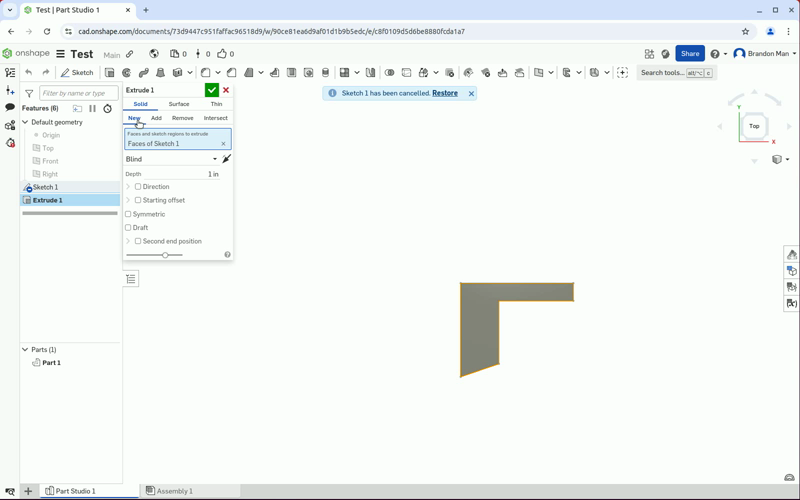
key(tab, 4)
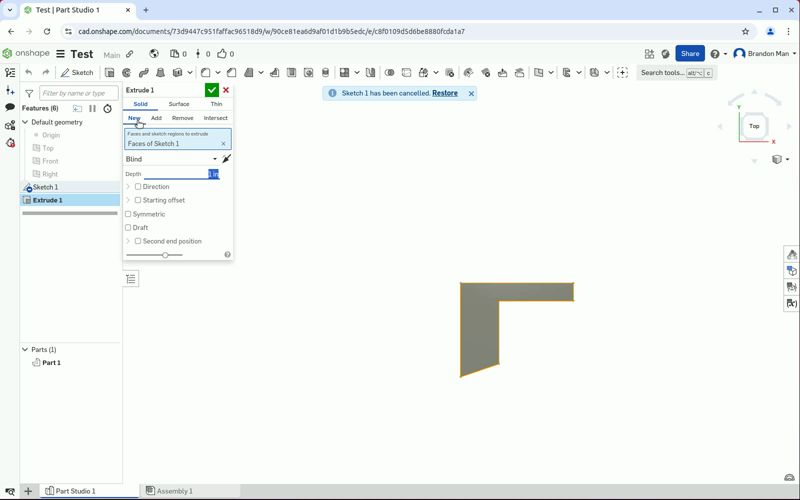
text(15.405)
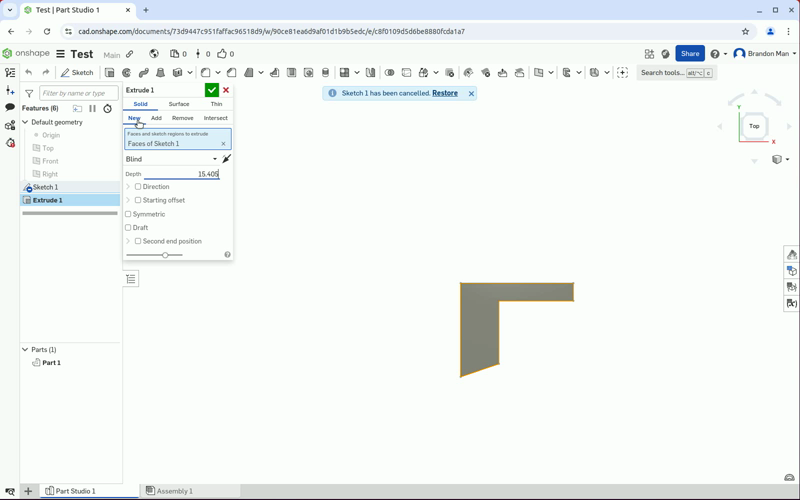
key(enter)
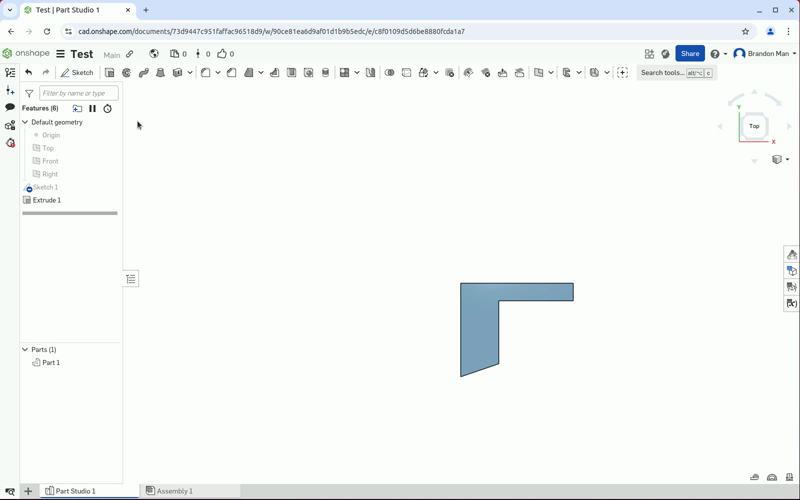
key(shift+h)
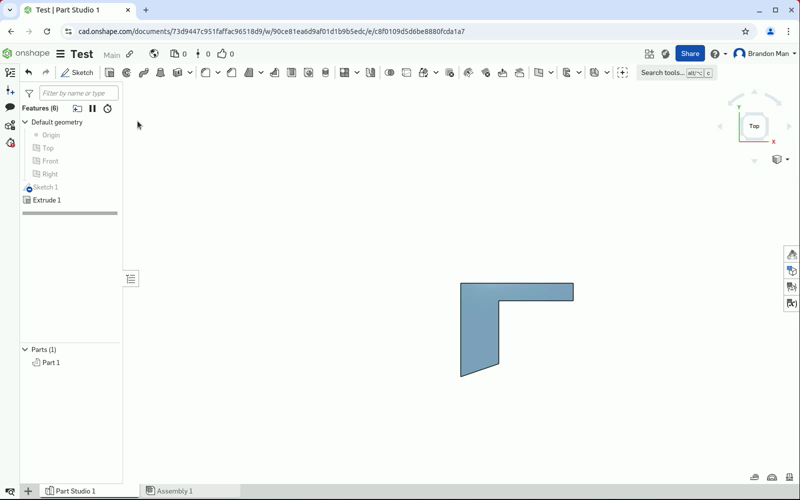
key(shift+h)
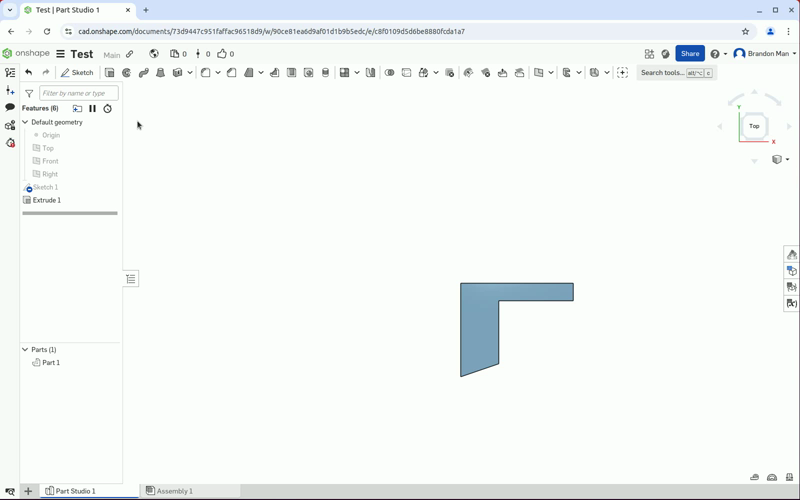
mouse_move(73, 189)
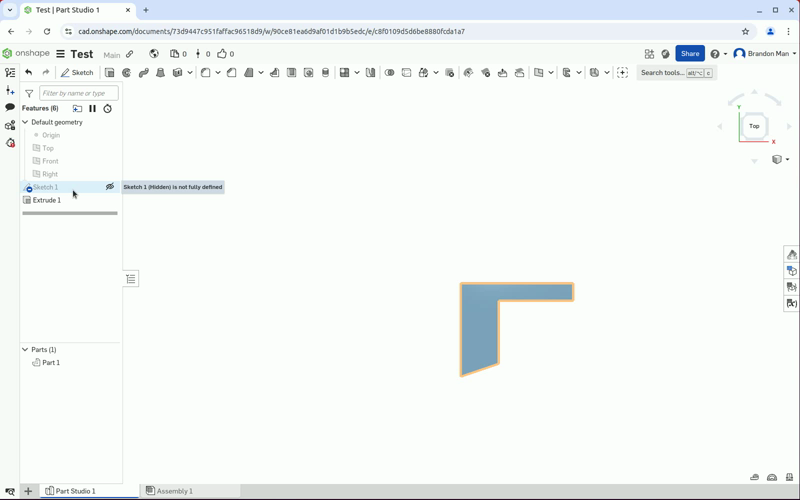
click(73, 189)
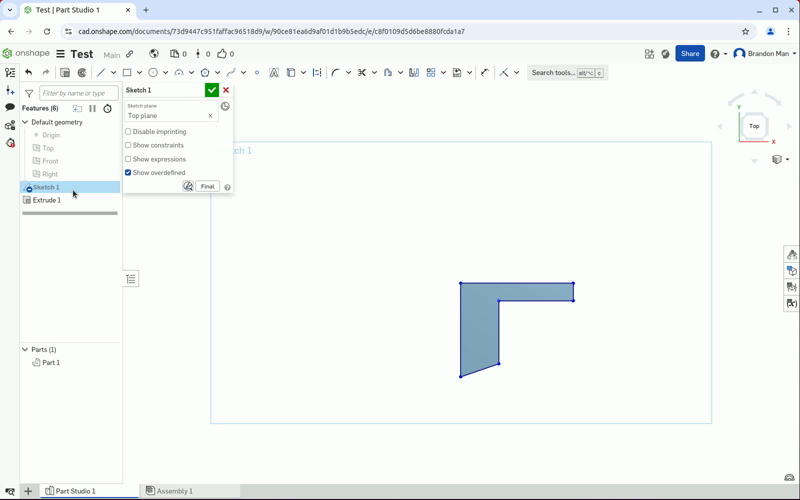
mouse_move(229, 92)
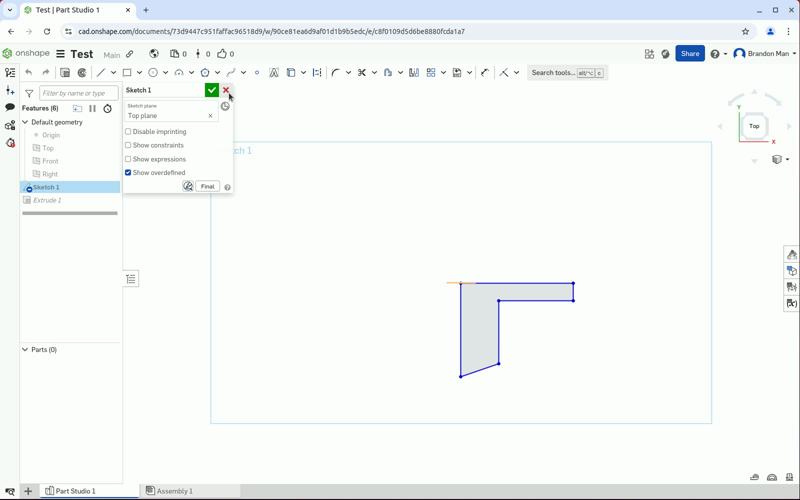
click(229, 92)
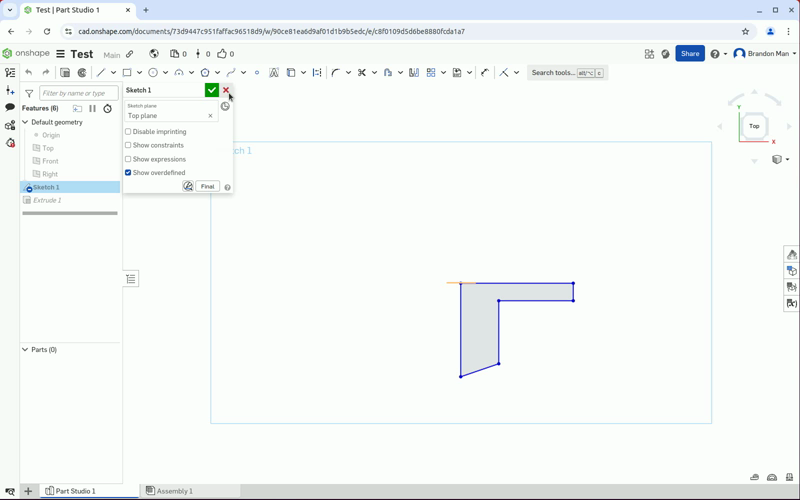
key(shift+s)
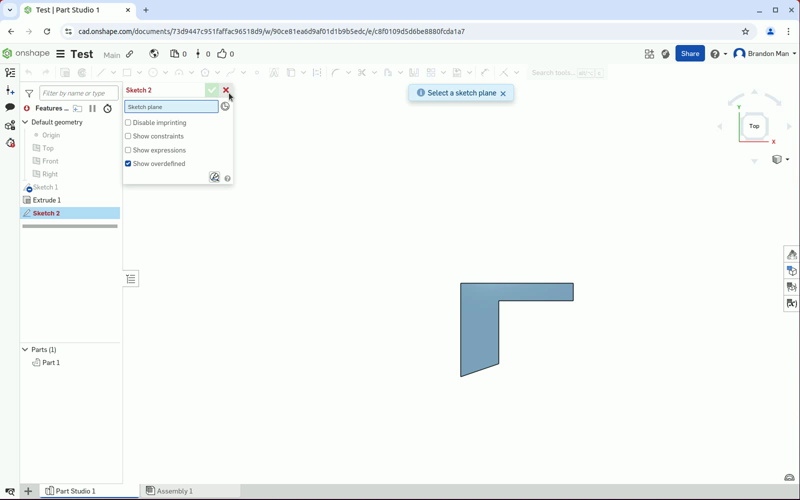
mouse_move(73, 150)
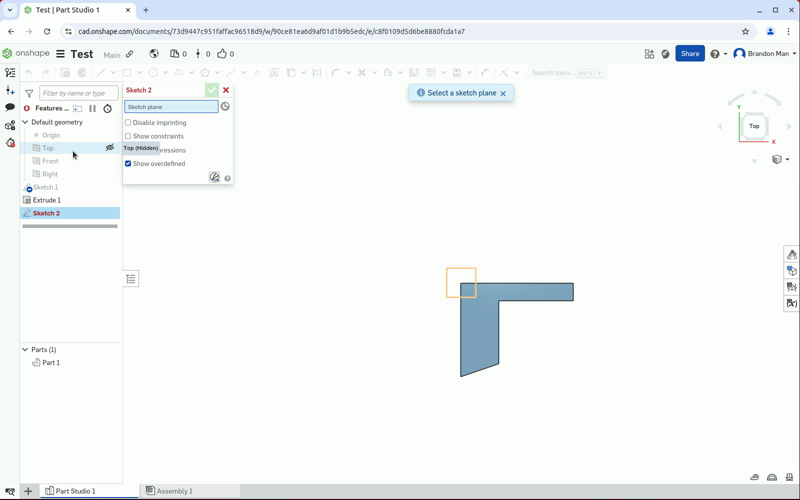
click(73, 150)
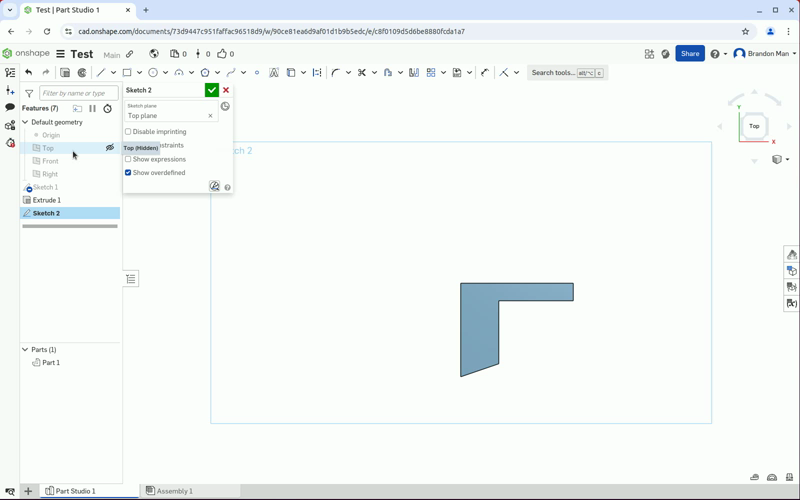
mouse_move(73, 352)
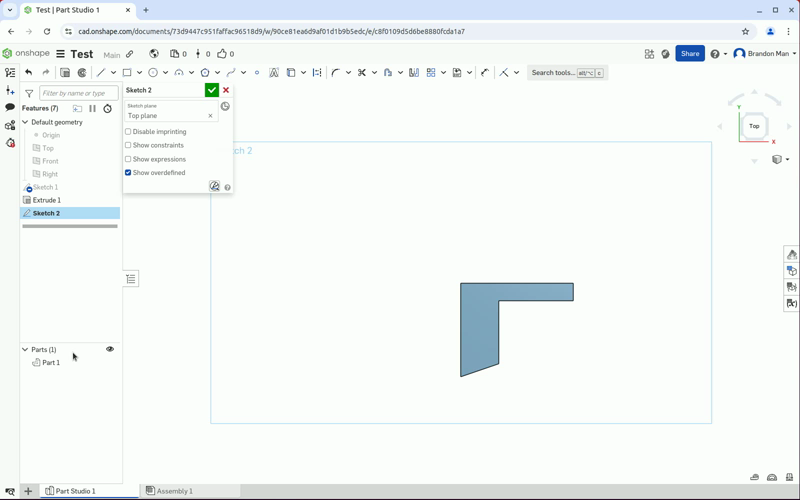
key(y)
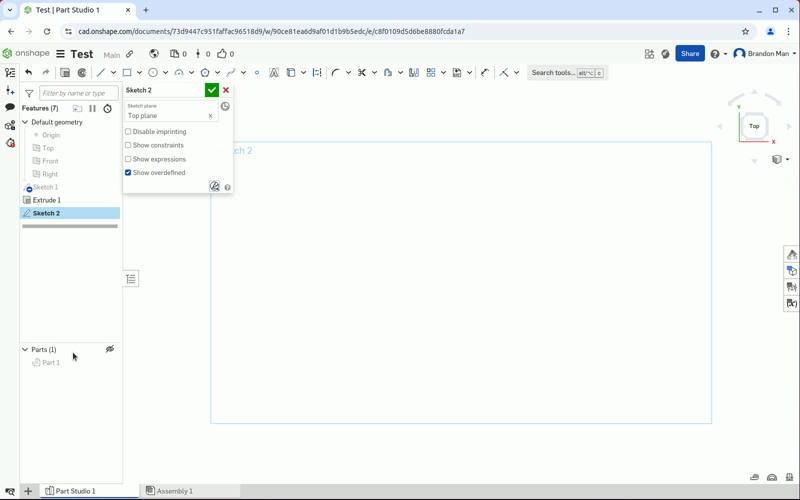
key(l)
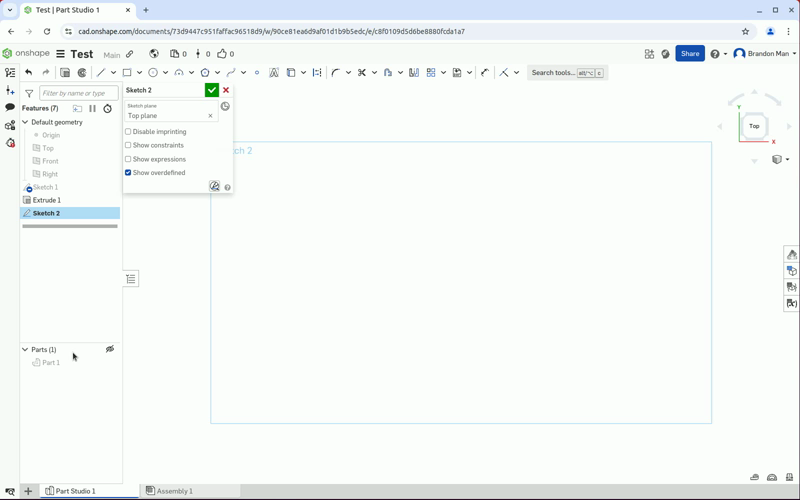
key_down(shift)
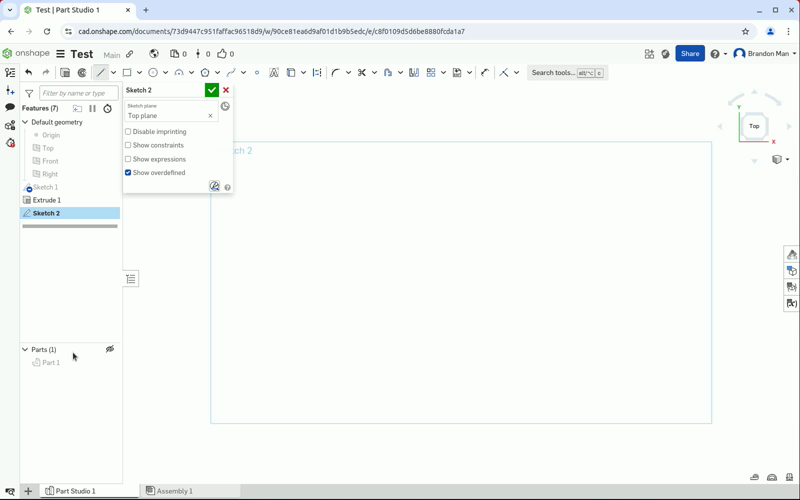
mouse_move(498, 363)
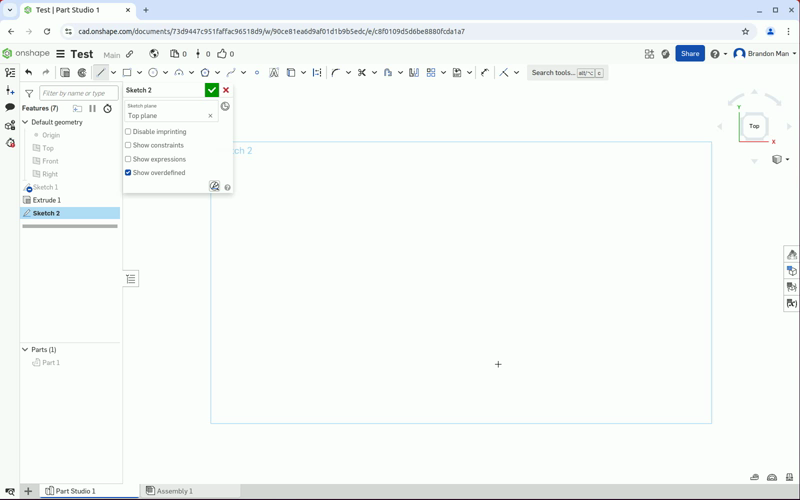
click(498, 363)
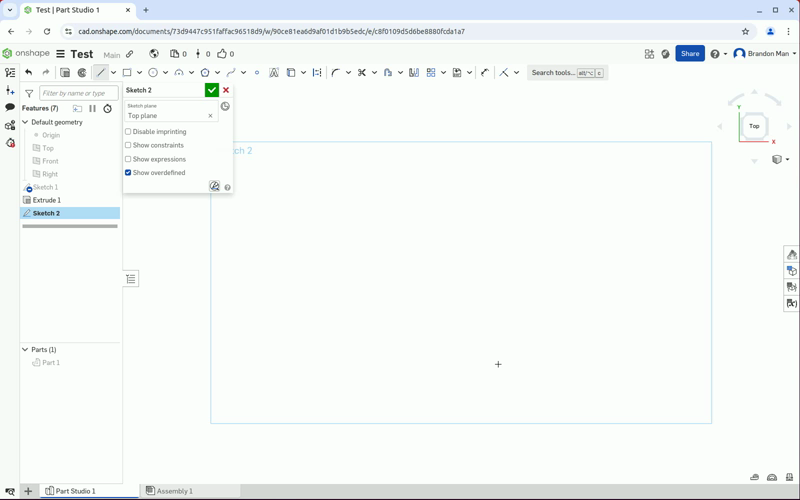
key_up(shift)
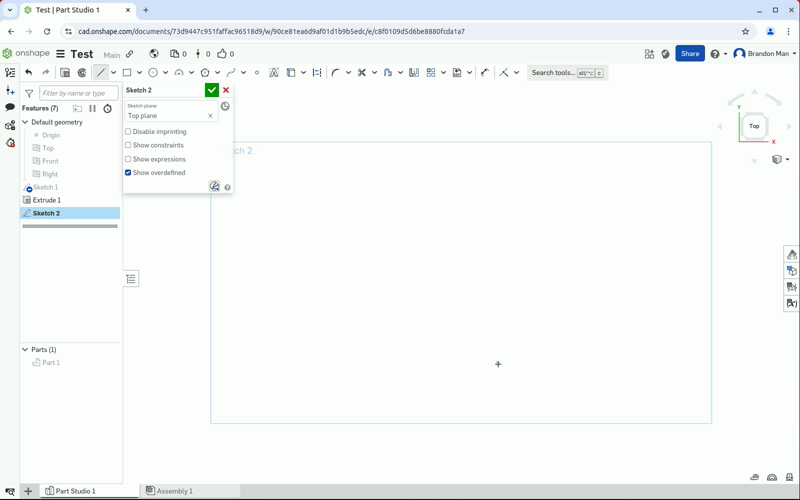
key_down(shift)
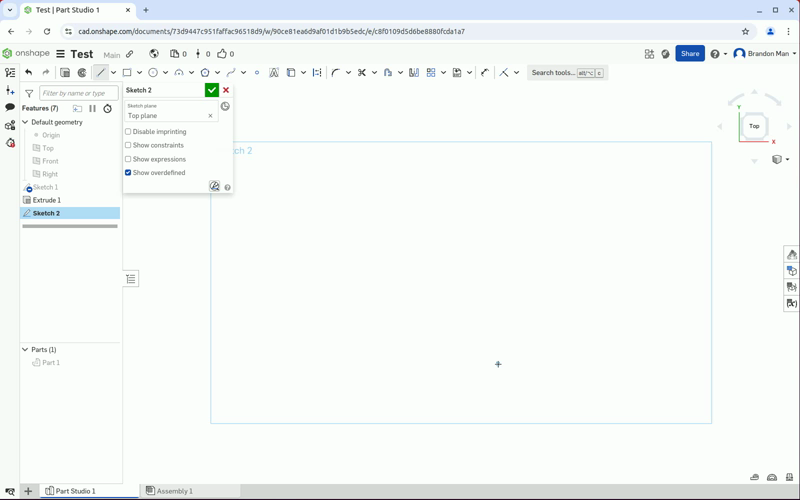
mouse_move(573, 338)
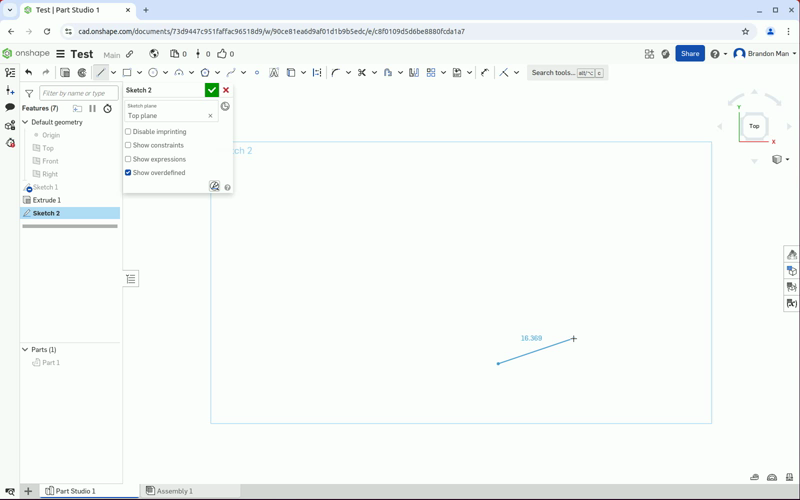
click(573, 338)
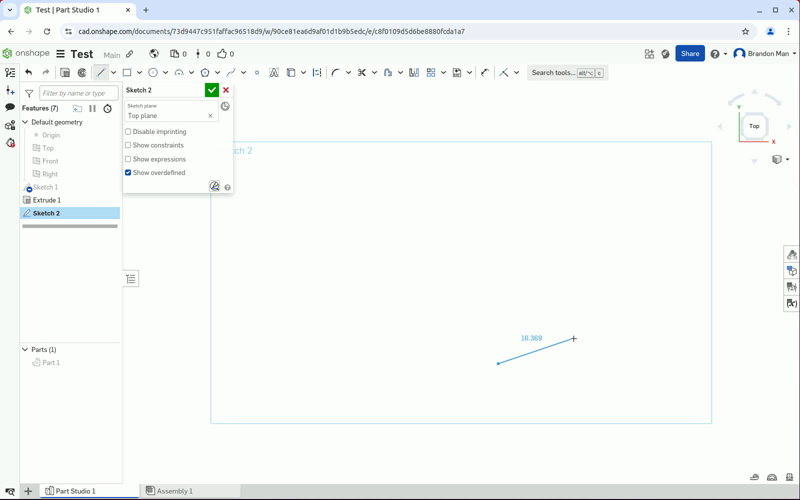
key_up(shift)
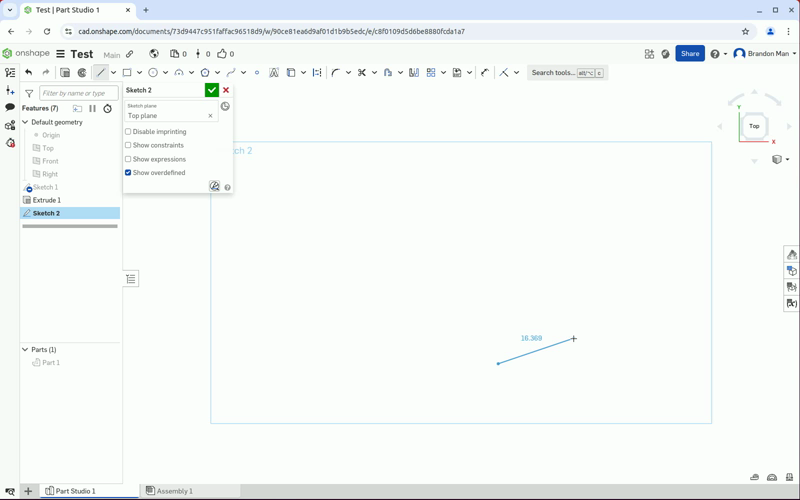
key_down(shift)
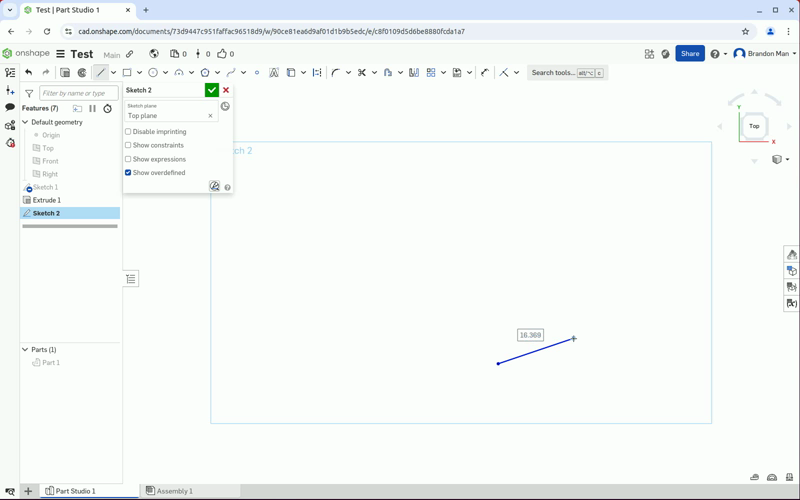
mouse_move(589, 338)
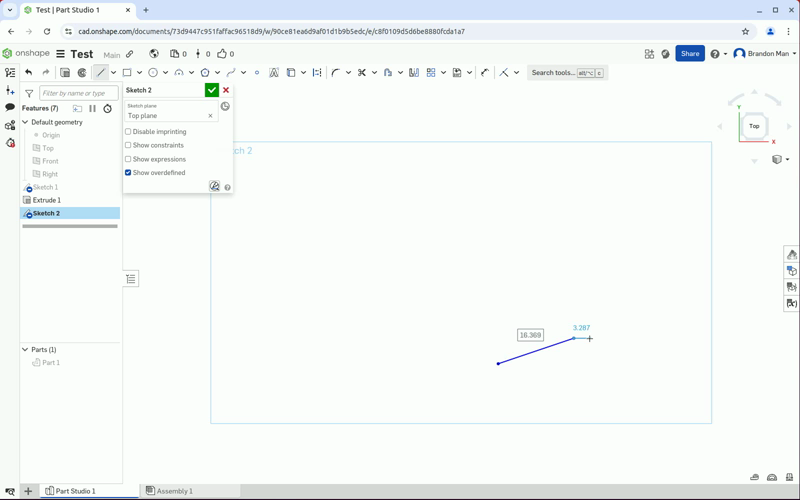
mouse_move(573, 299)
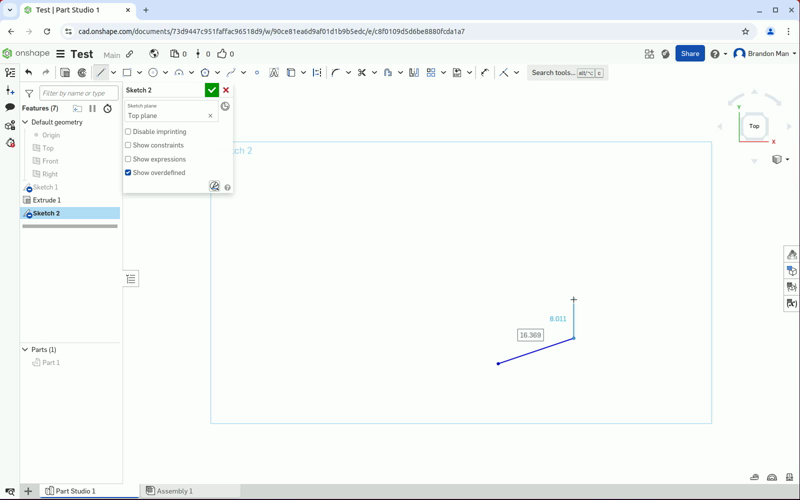
click(573, 299)
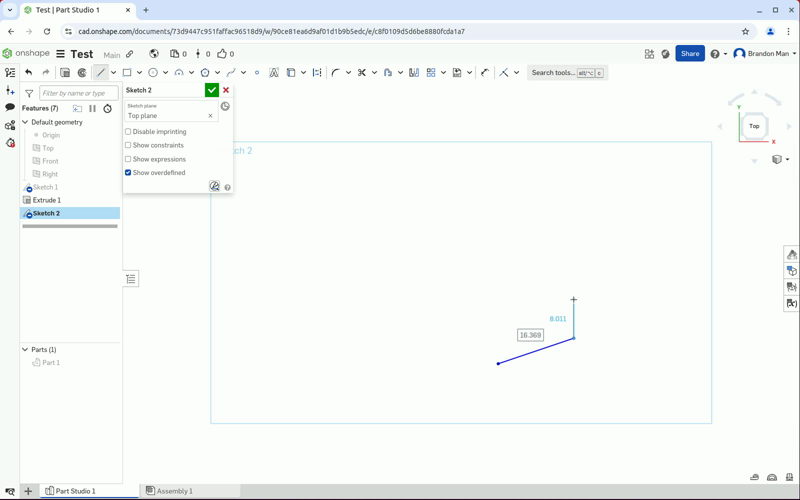
key_up(shift)
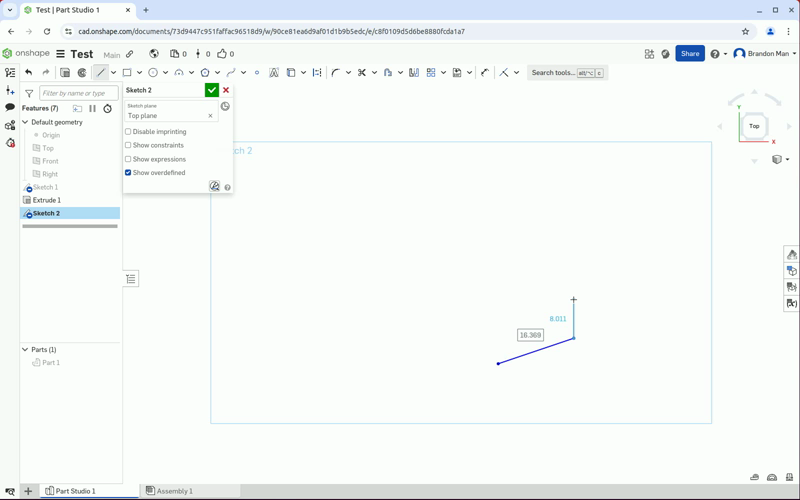
key_down(shift)
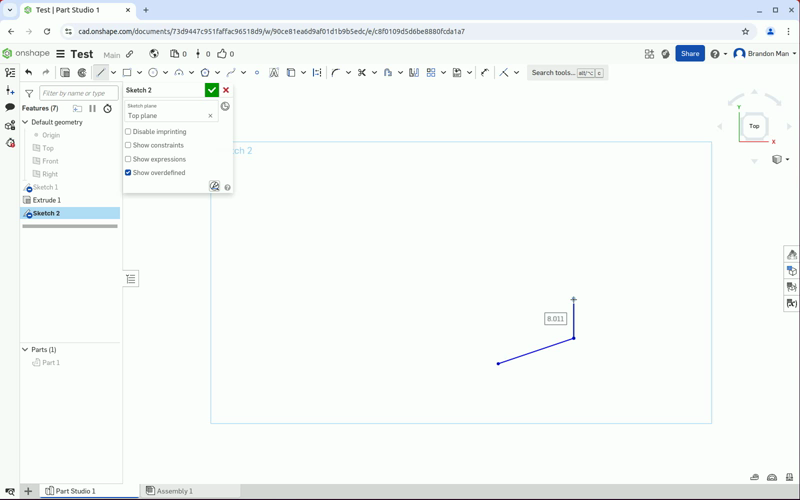
mouse_move(498, 299)
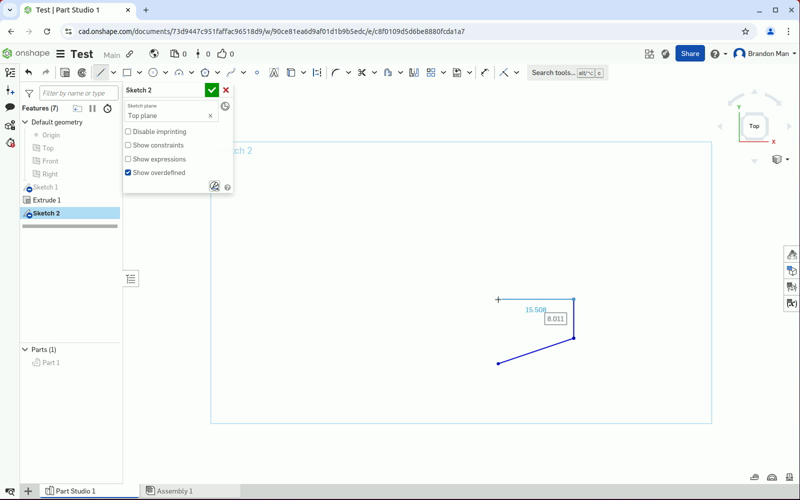
click(498, 299)
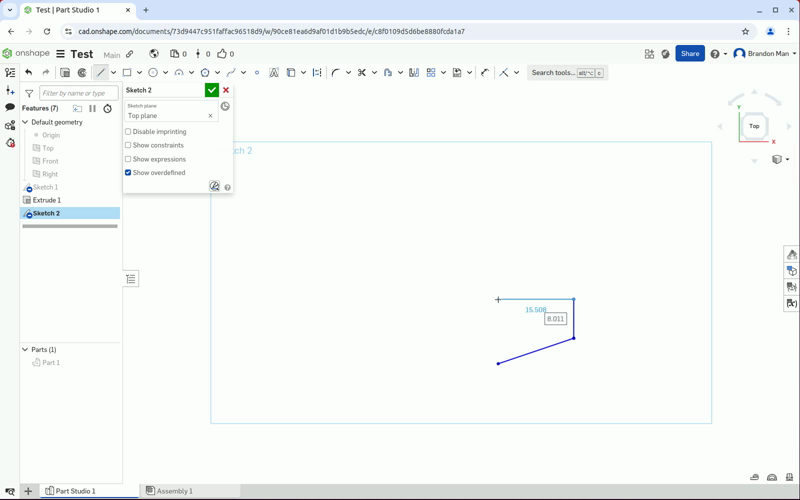
key_up(shift)
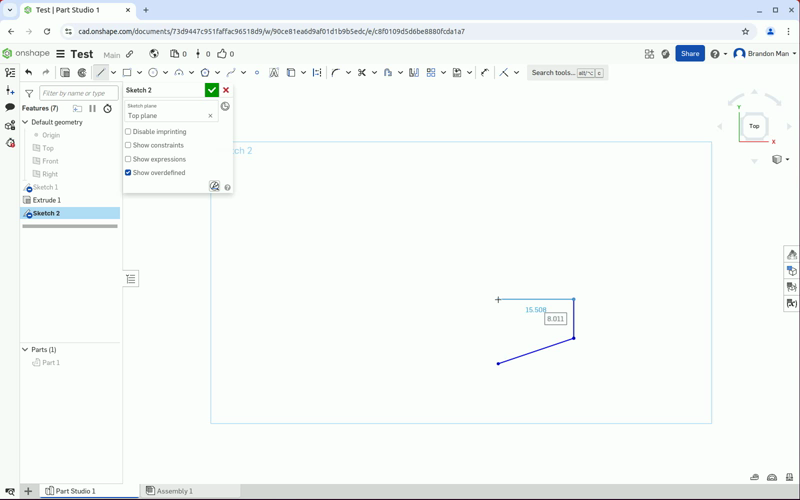
key_down(shift)
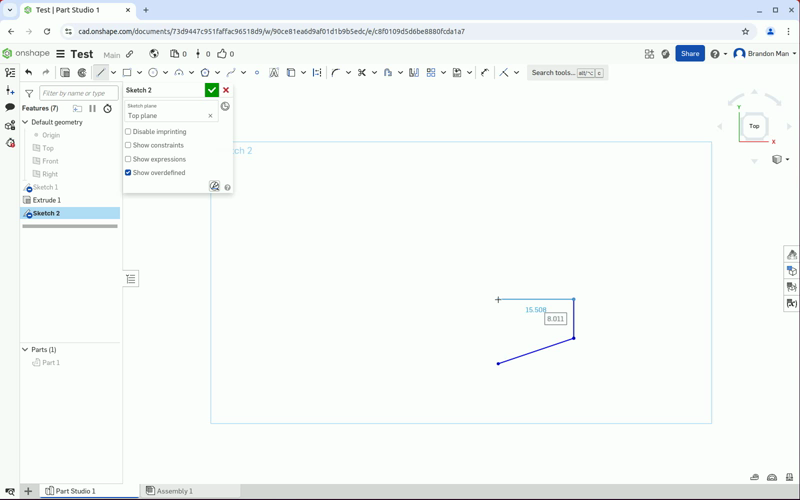
mouse_move(498, 363)
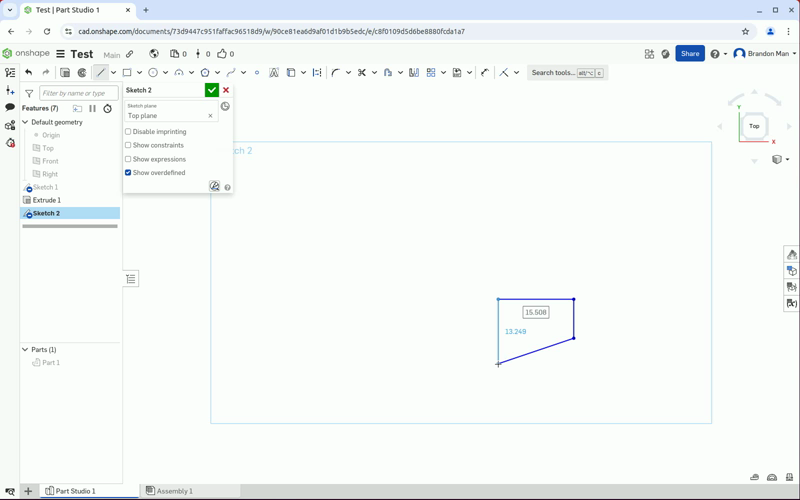
key_up(shift)
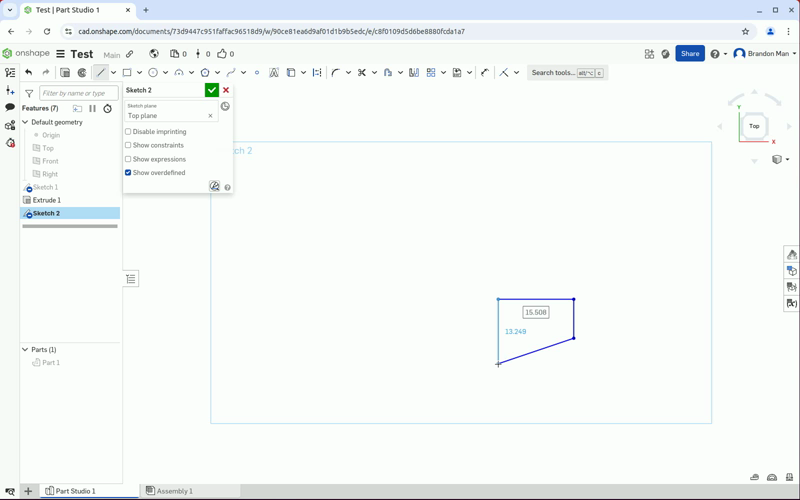
click(498, 363)
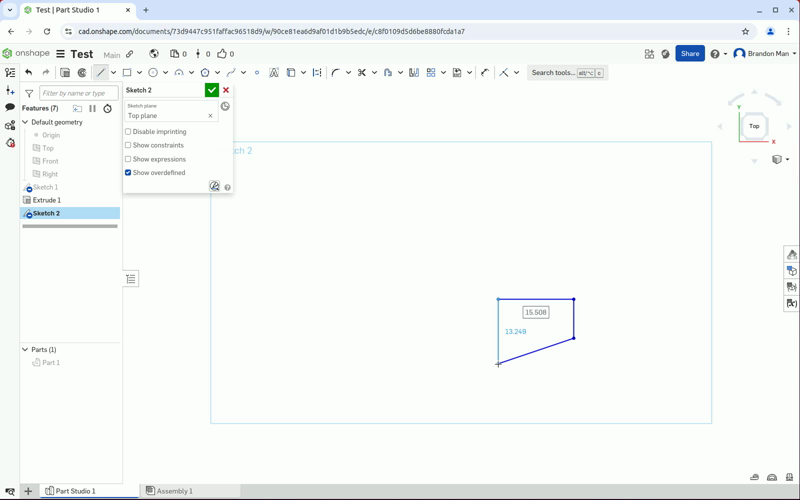
key(esc)
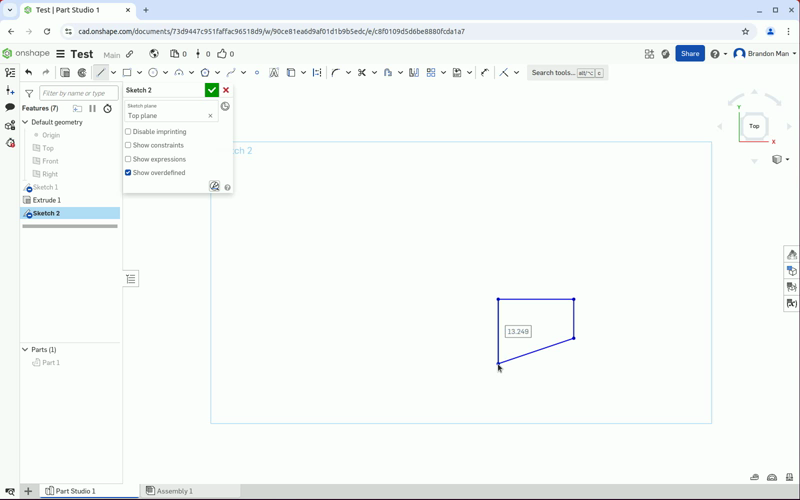
mouse_move(556, 322)
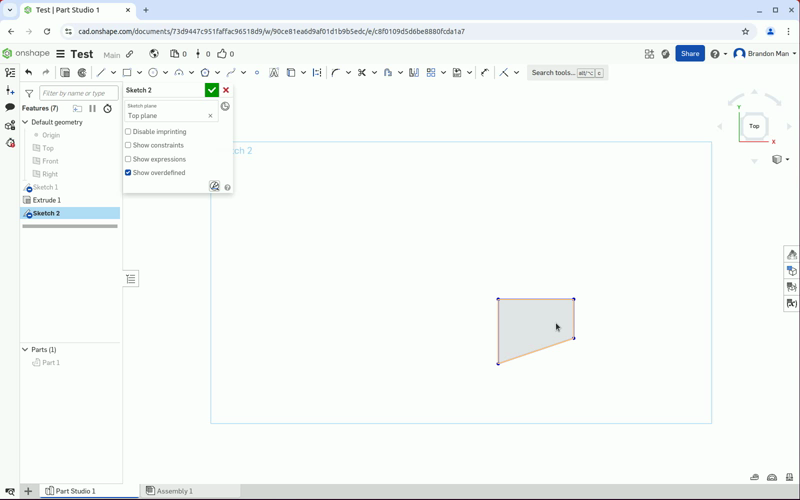
click(556, 322)
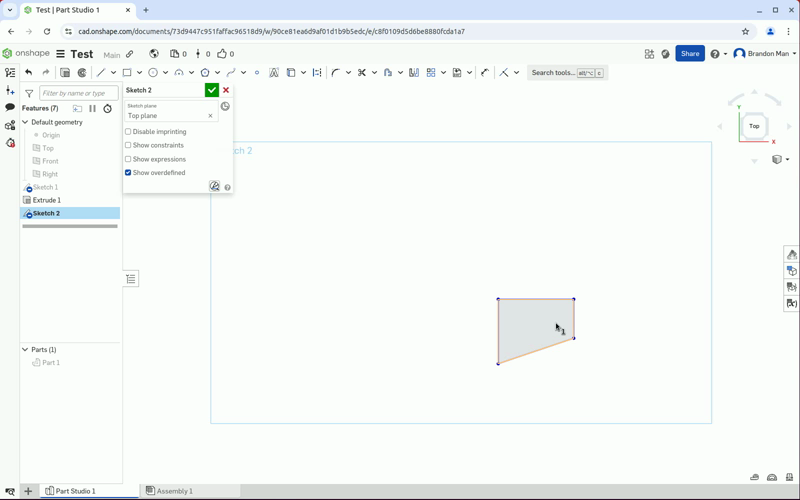
mouse_move(73, 352)
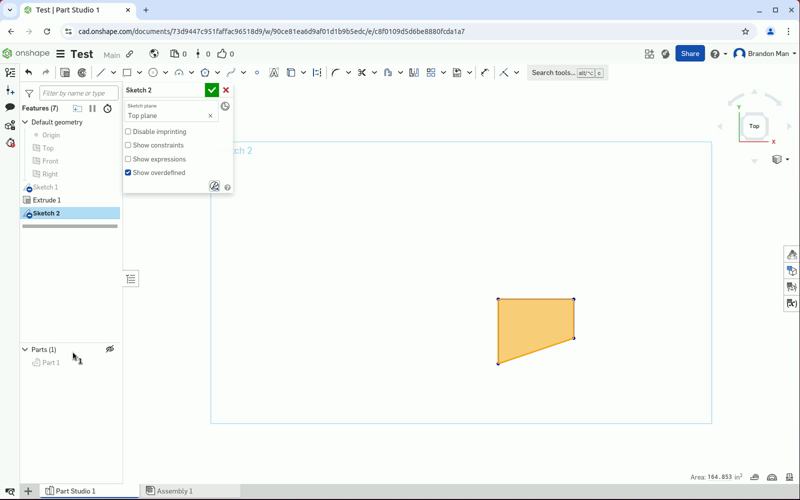
key(shift+y)
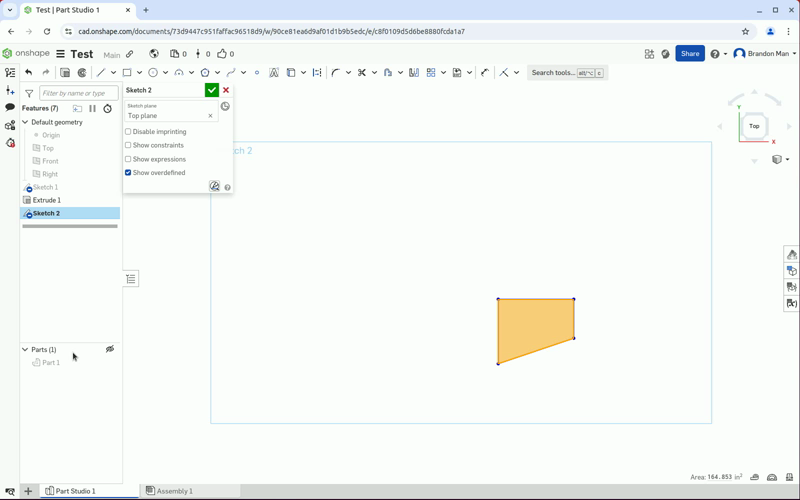
key(shift+e)
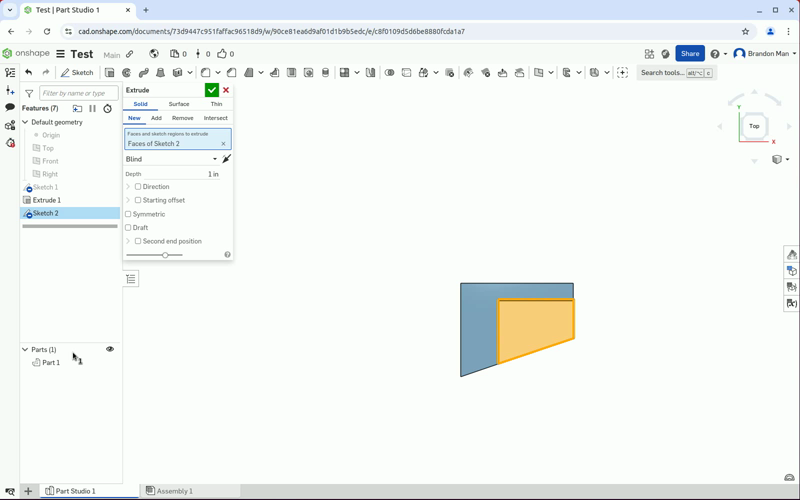
mouse_move(143, 106)
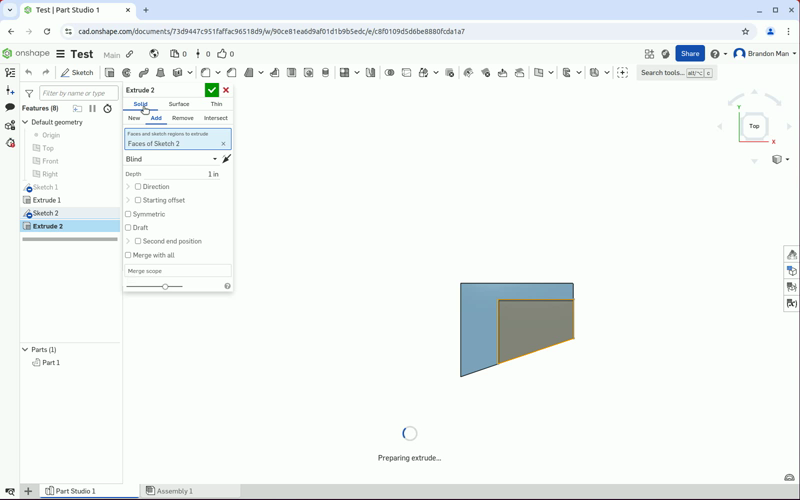
click(143, 106)
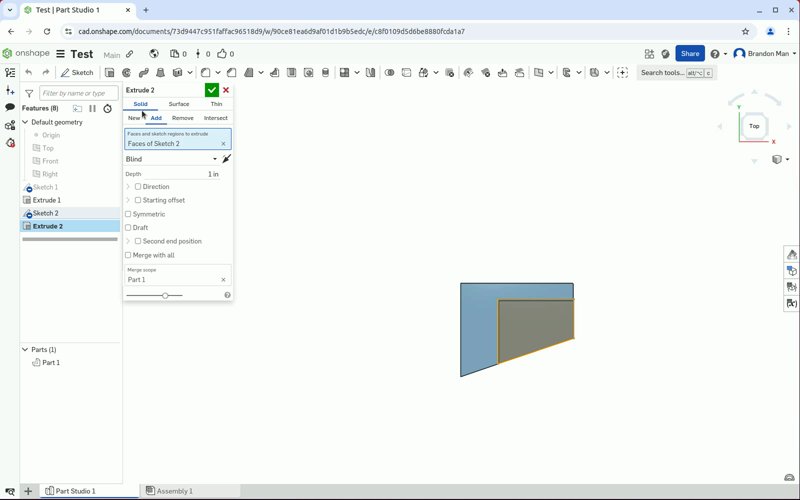
mouse_move(137, 120)
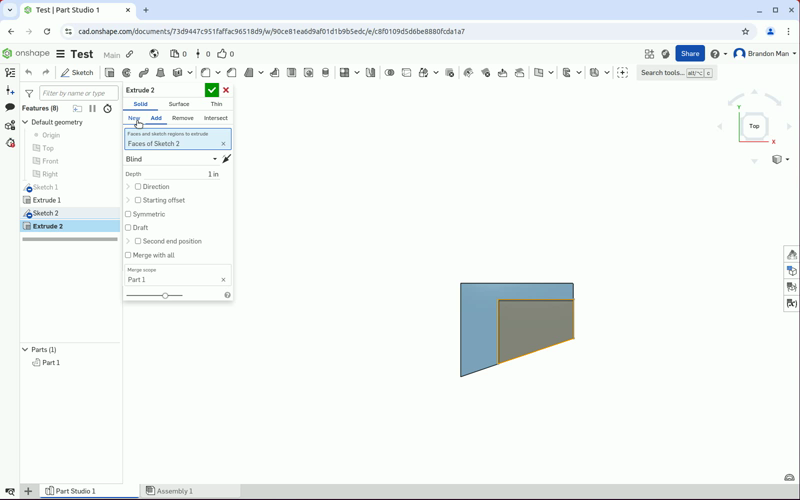
click(137, 120)
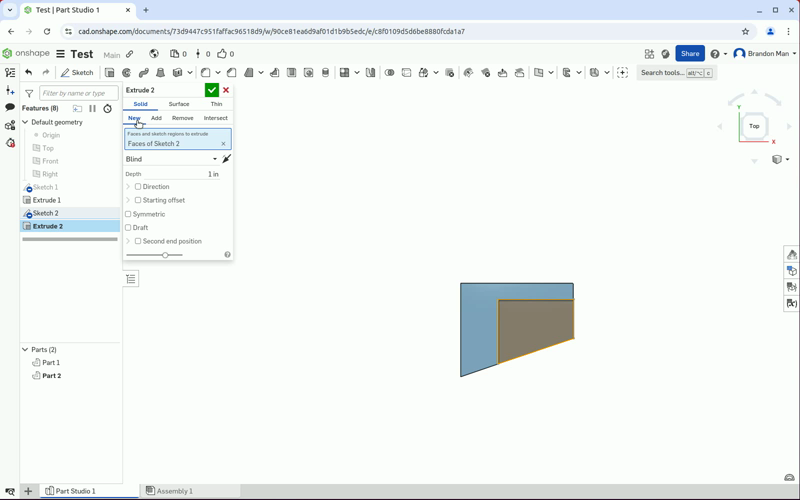
key(tab, 4)
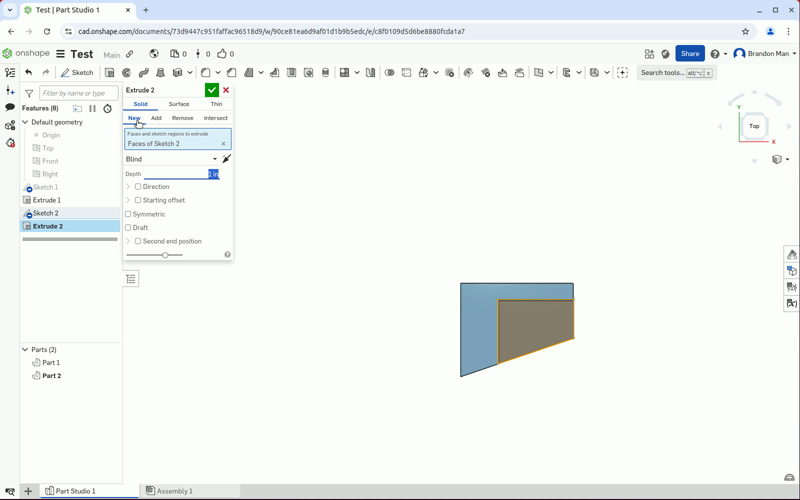
text(3.851)
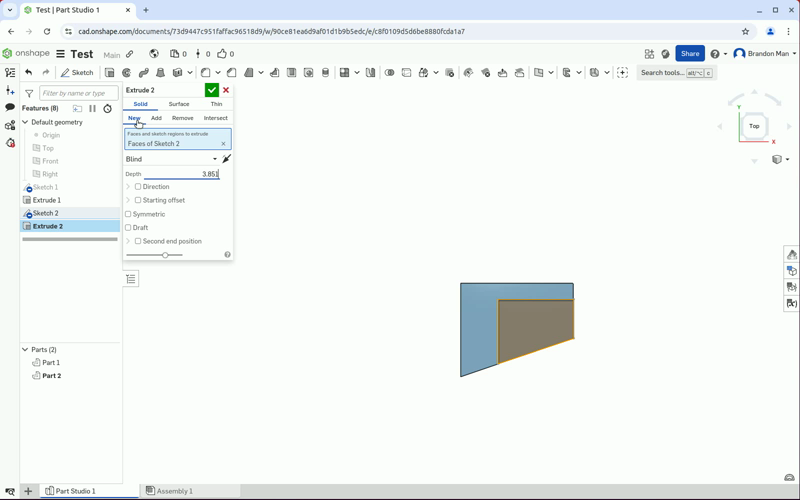
key(enter)
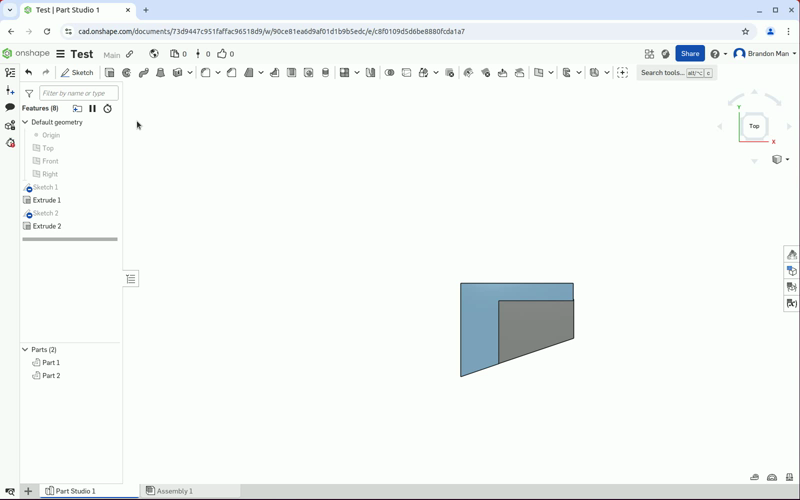
key(shift+h)
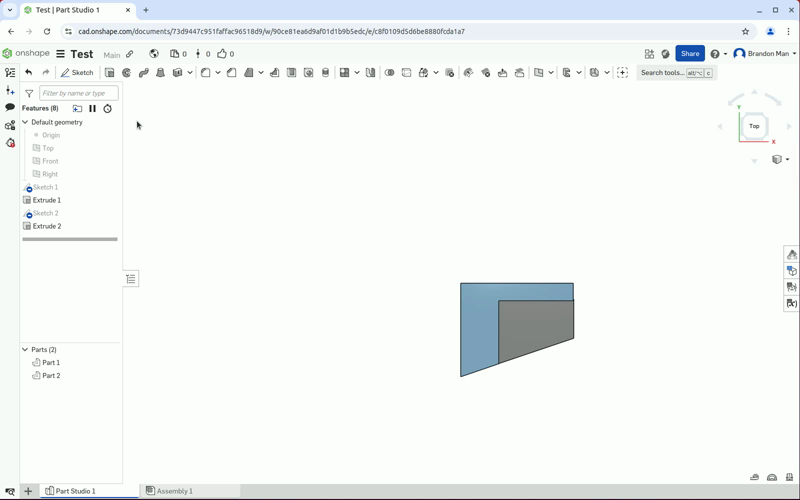
key(shift+h)
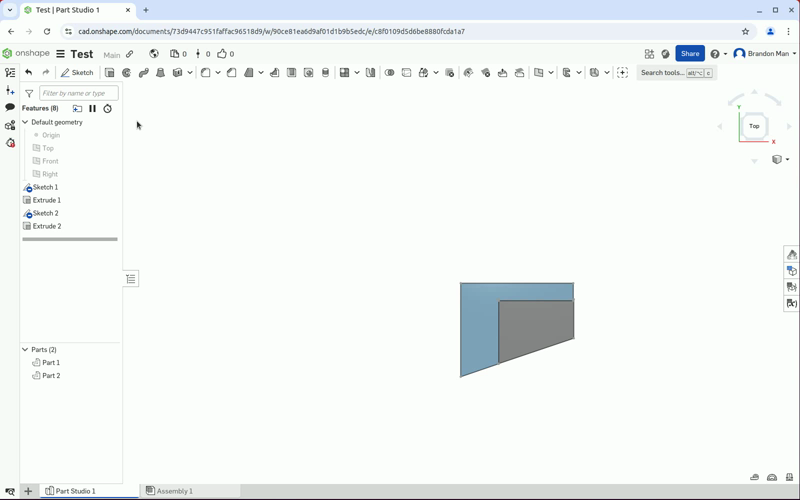
key(shift+7)
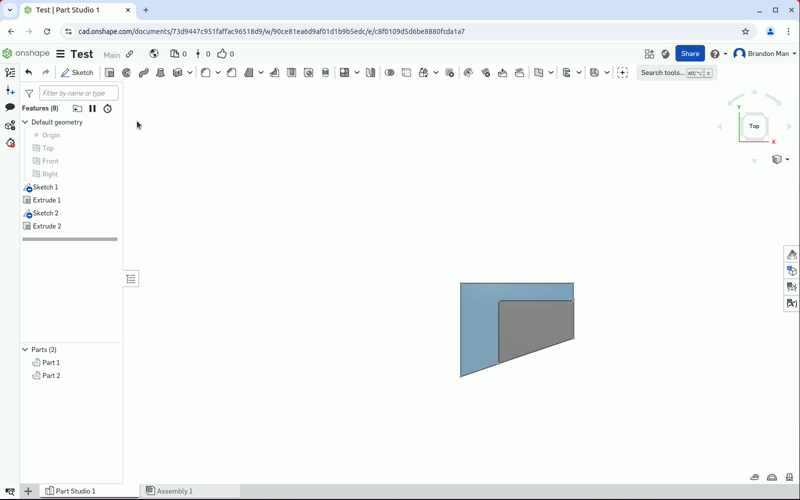
key(up, 3)
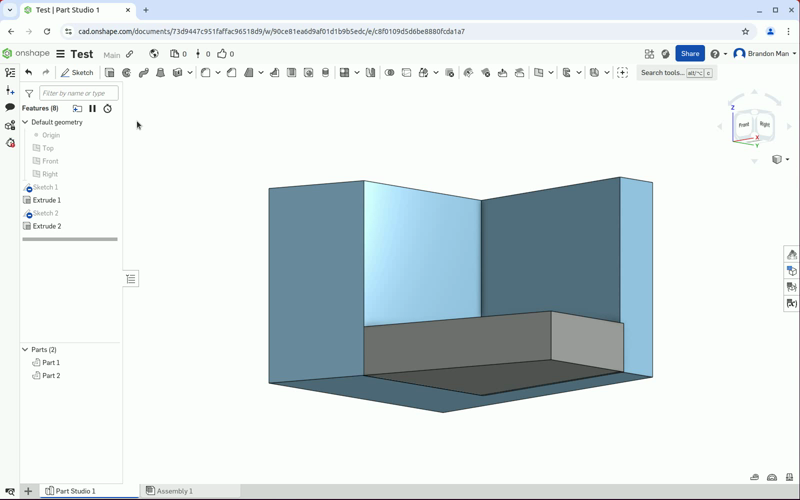
key(left, 3)
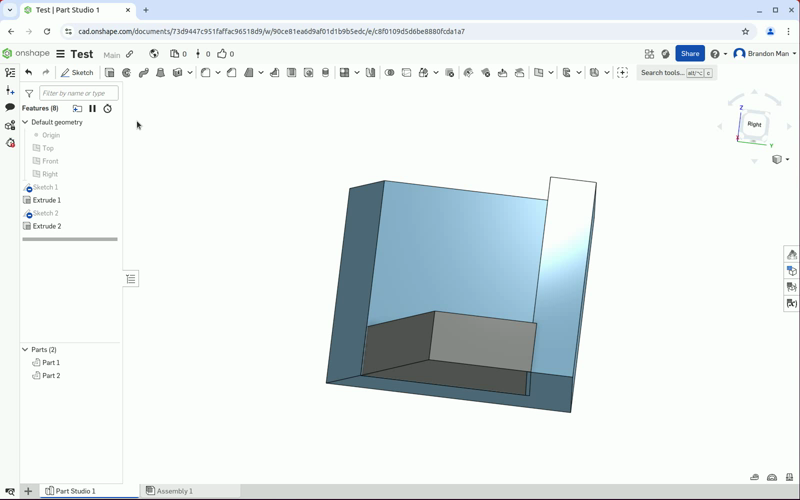
key(right, 3)
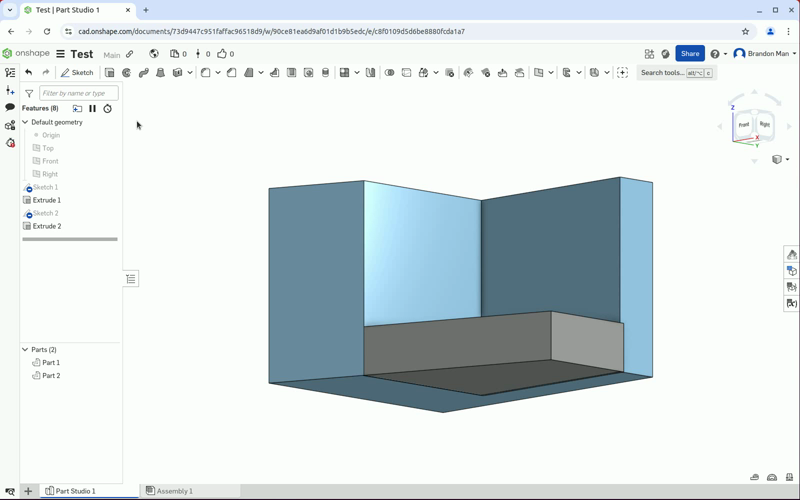
key(down, 3)
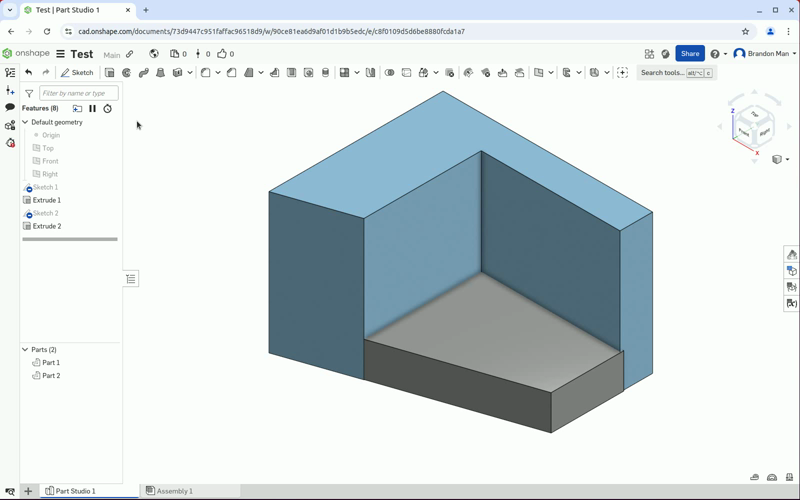
mouse_move(73, 189)
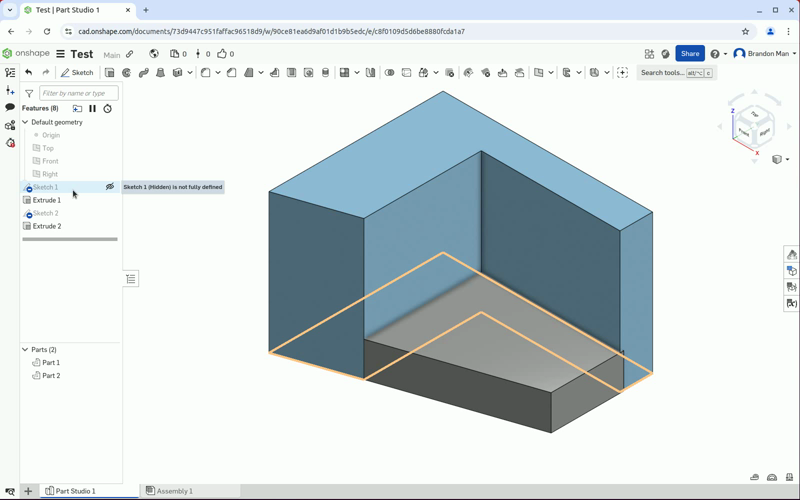
click(73, 189)